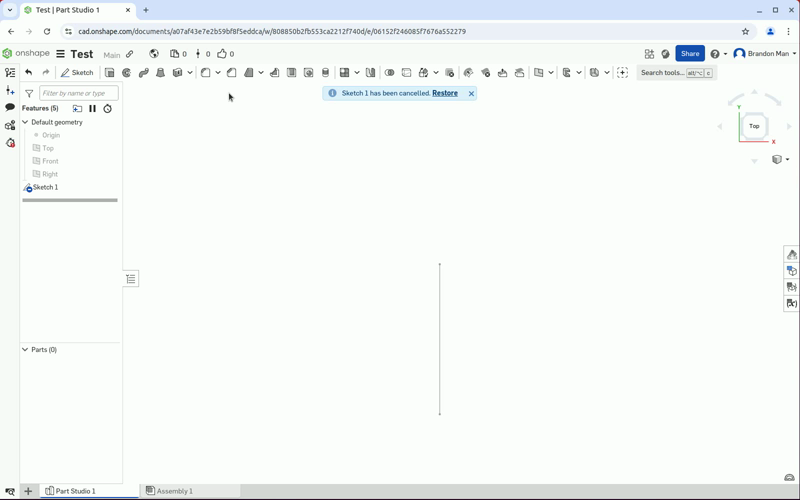
key(shift+h)
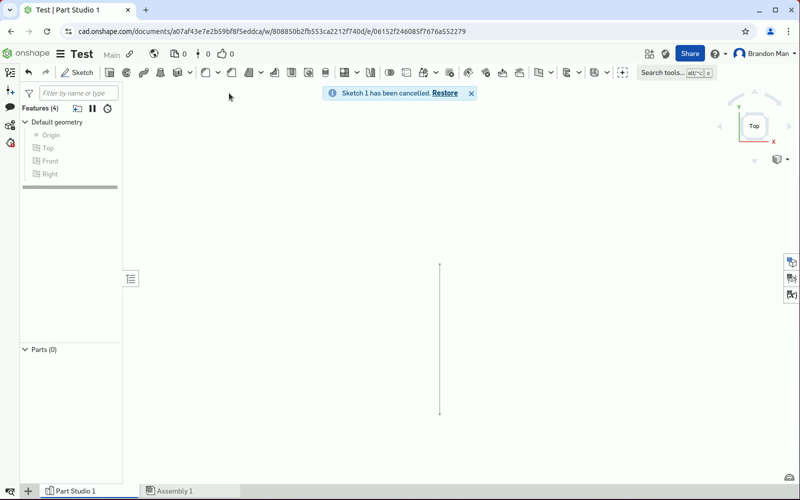
key(shift+s)
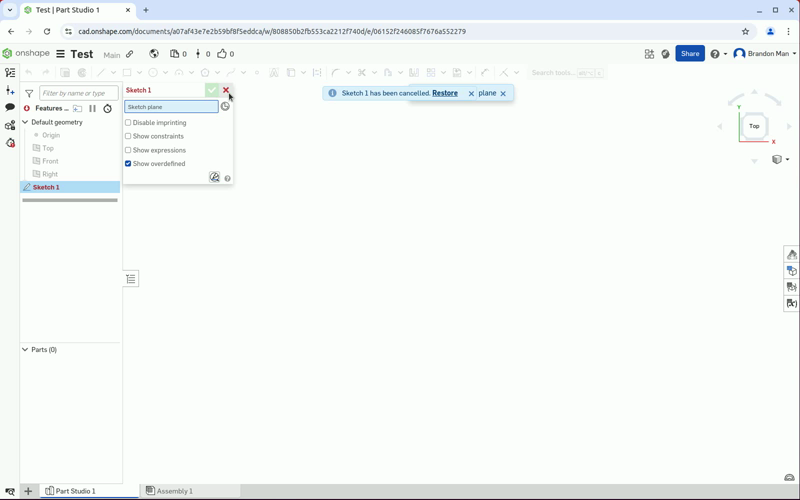
mouse_move(73, 150)
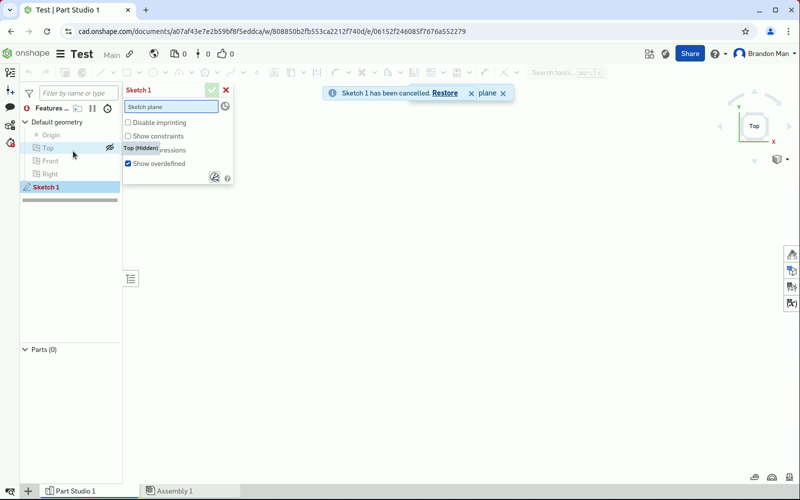
click(73, 150)
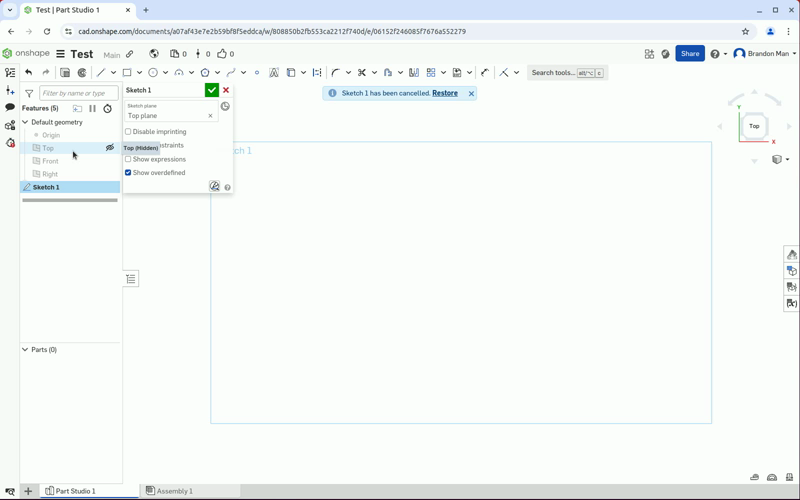
mouse_move(73, 352)
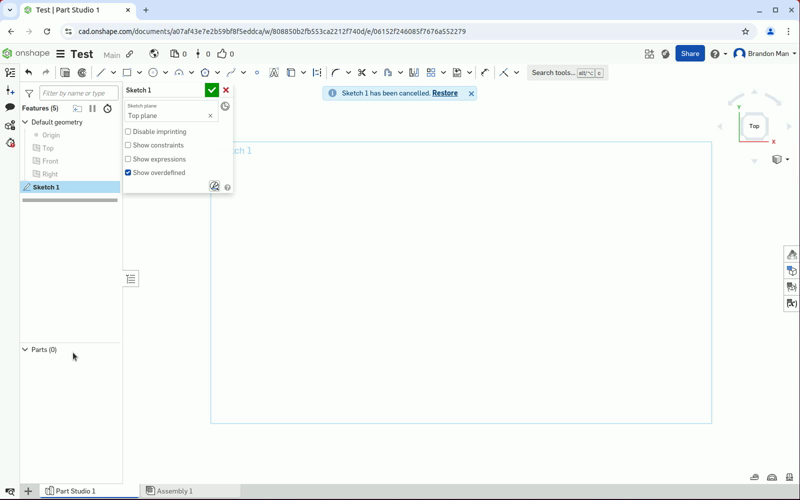
key(y)
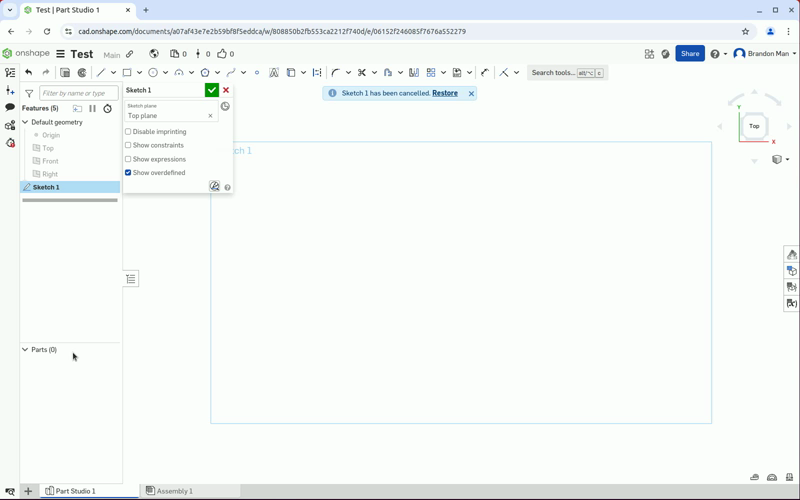
key(l)
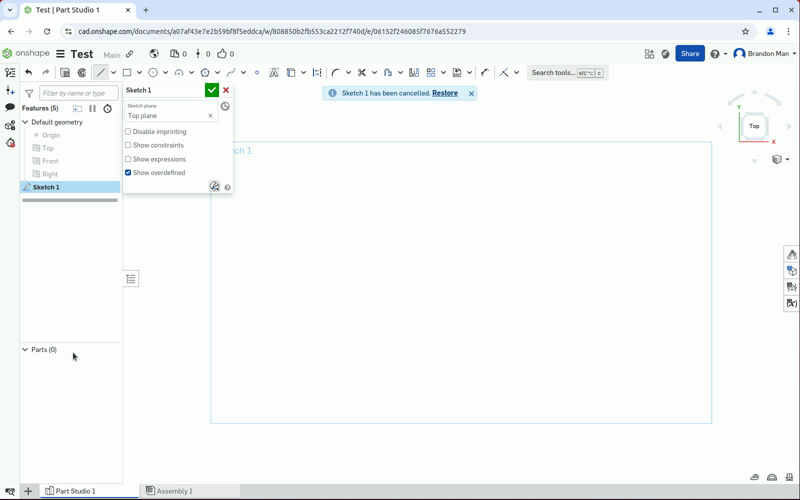
key_down(shift)
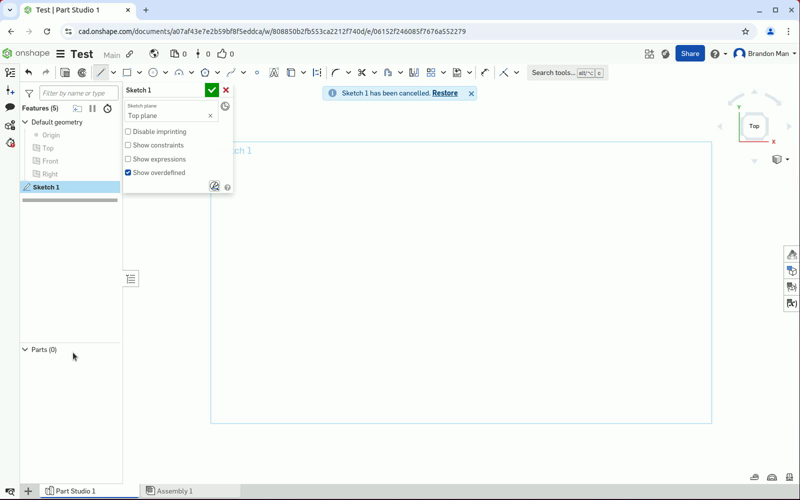
mouse_move(470, 300)
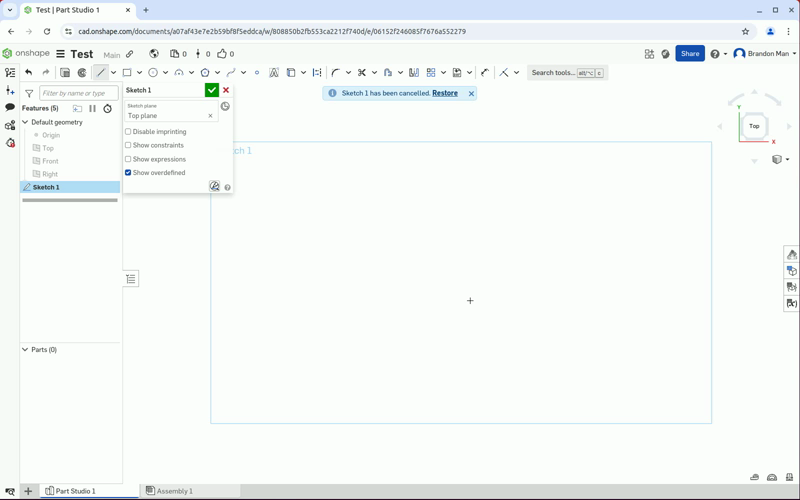
click(470, 300)
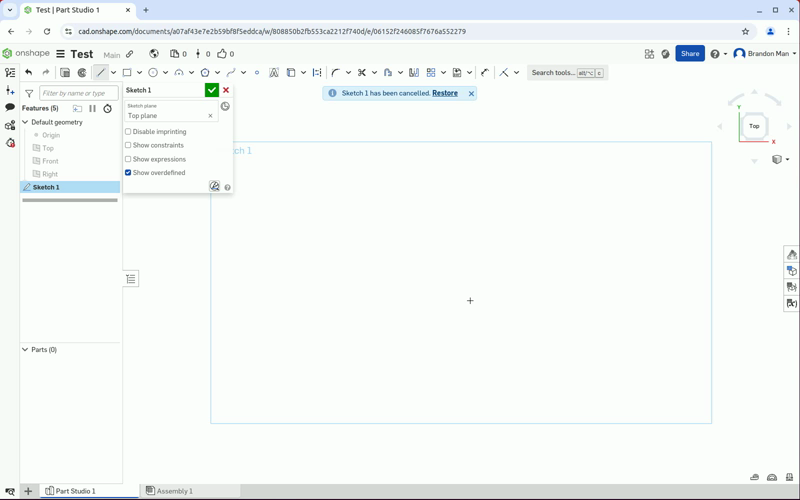
key_up(shift)
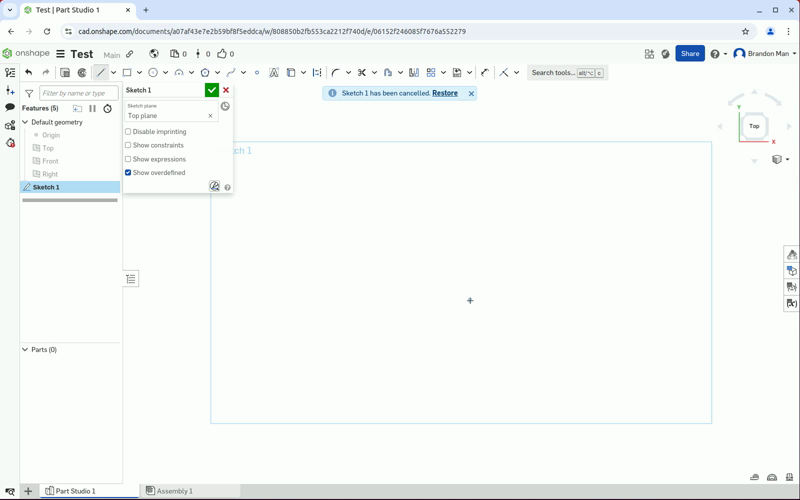
key_down(shift)
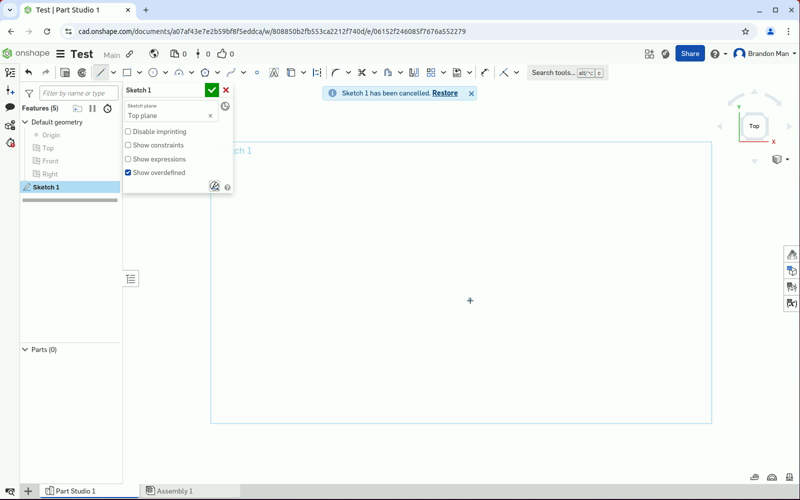
mouse_move(573, 300)
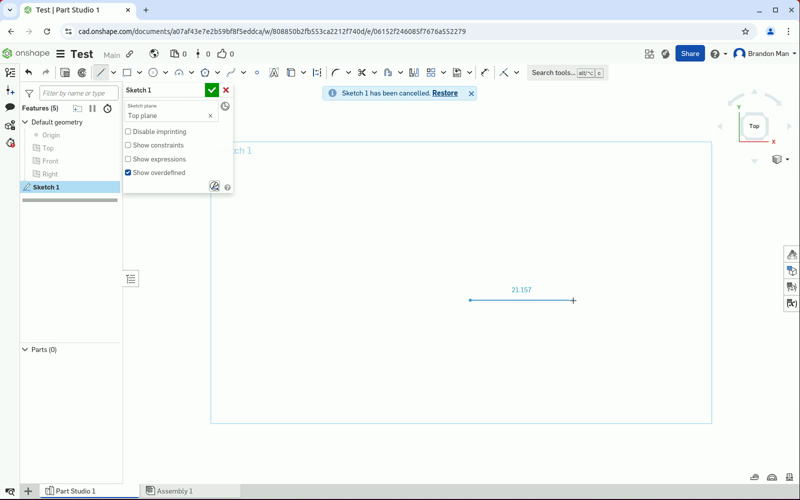
click(573, 300)
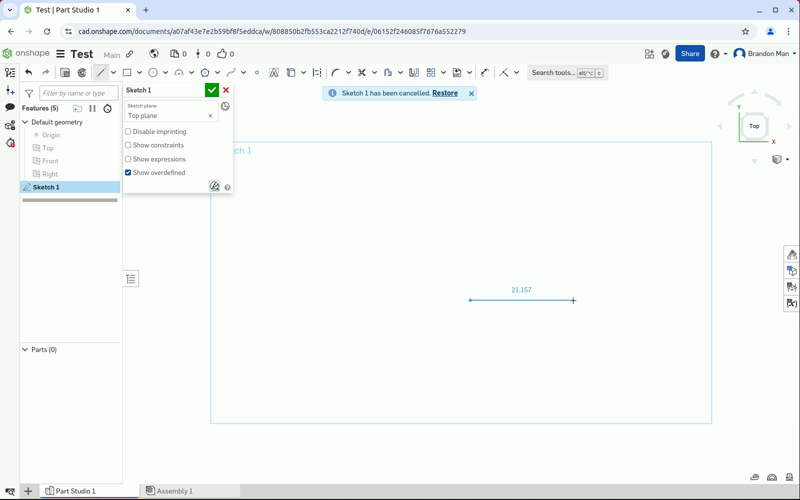
key_up(shift)
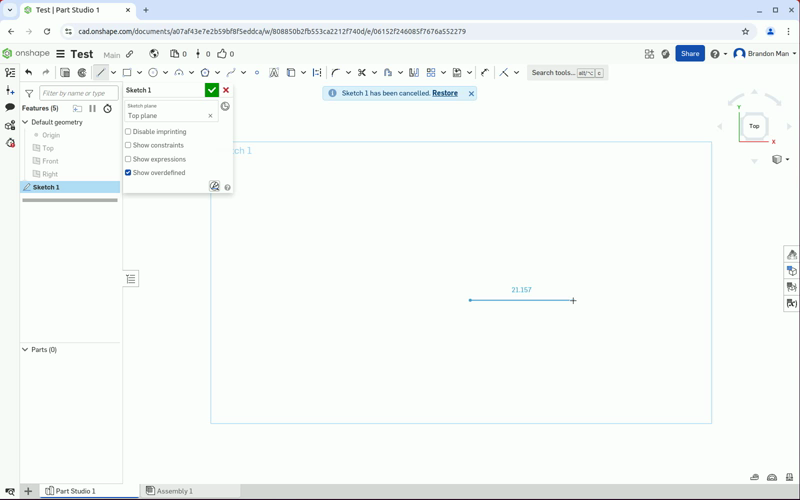
key_down(shift)
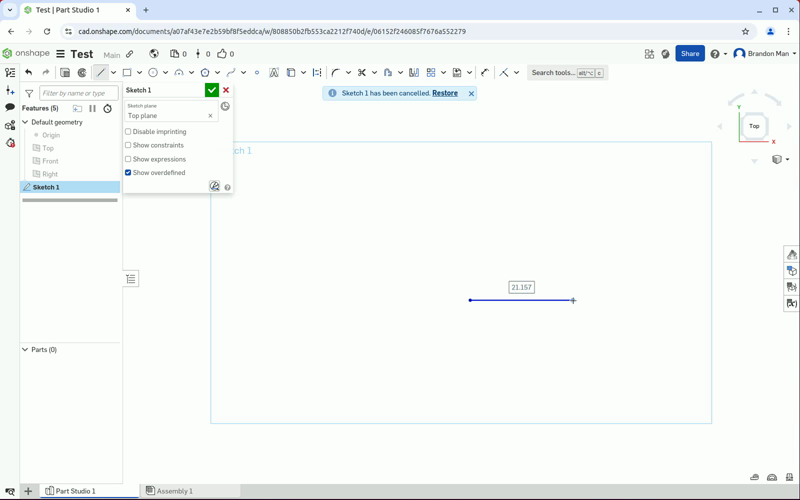
mouse_move(589, 300)
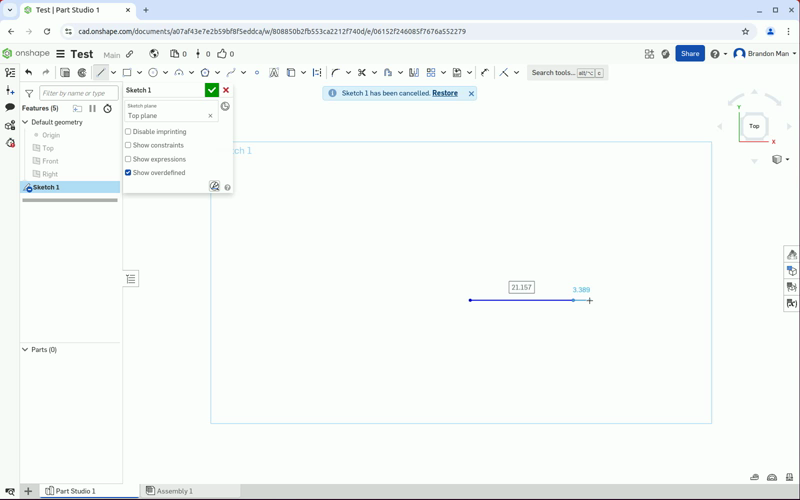
mouse_move(573, 264)
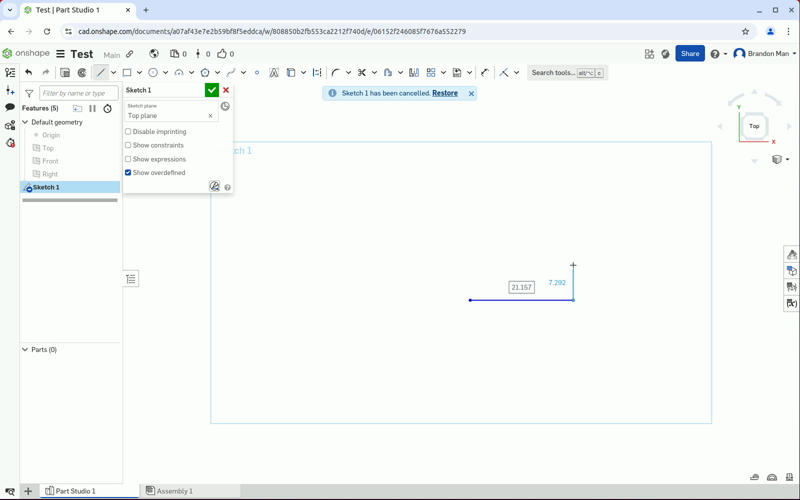
click(573, 264)
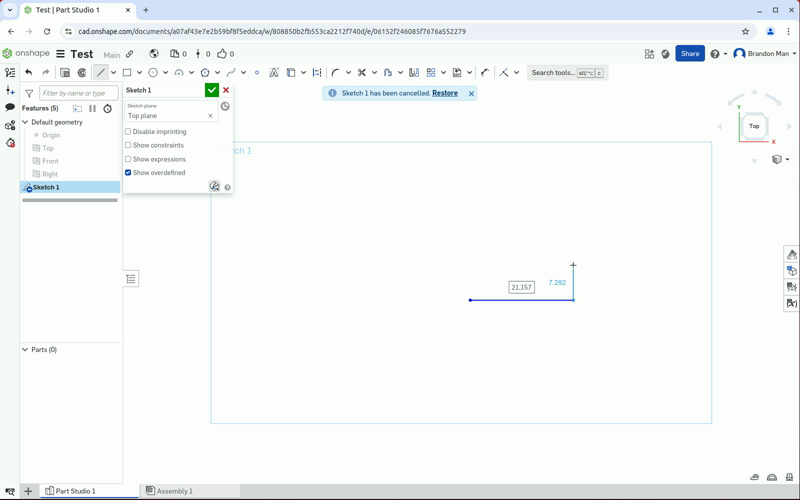
key_up(shift)
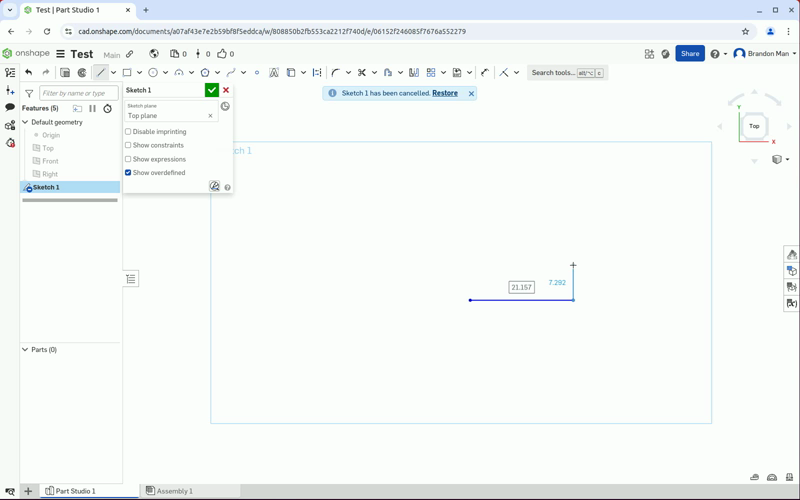
key_down(shift)
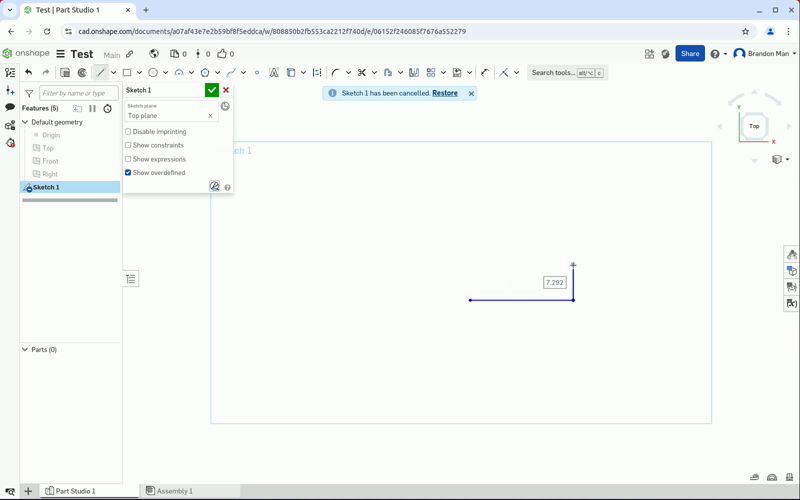
mouse_move(470, 264)
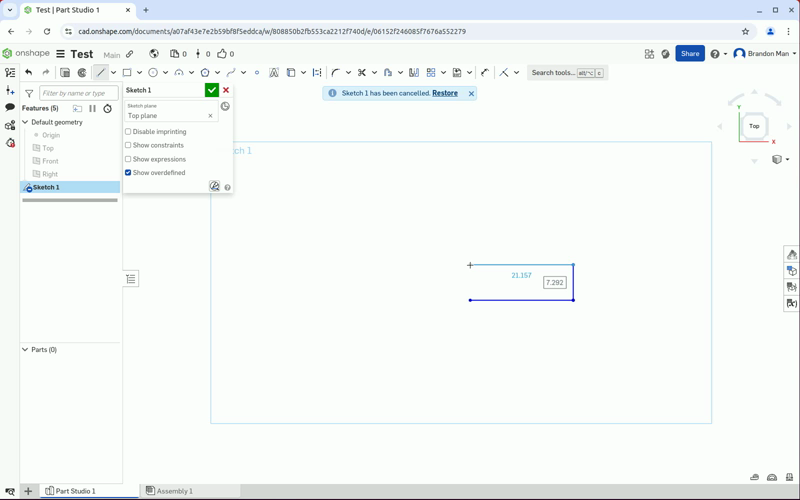
click(470, 264)
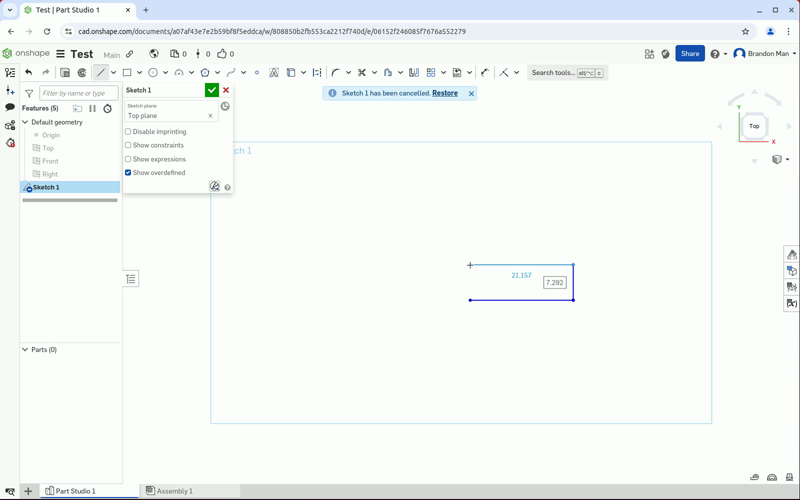
key_up(shift)
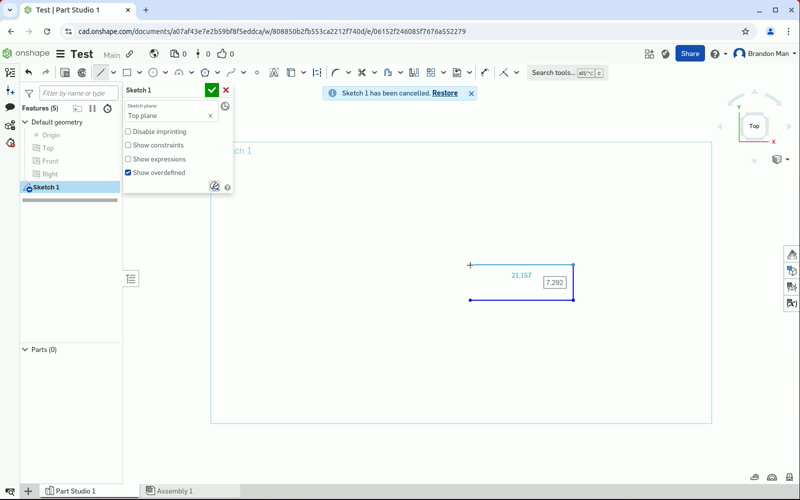
mouse_move(500, 264)
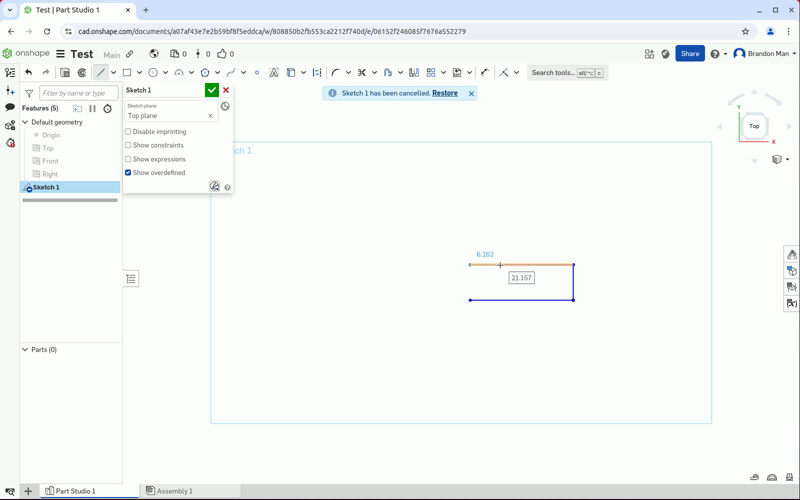
key_down(shift)
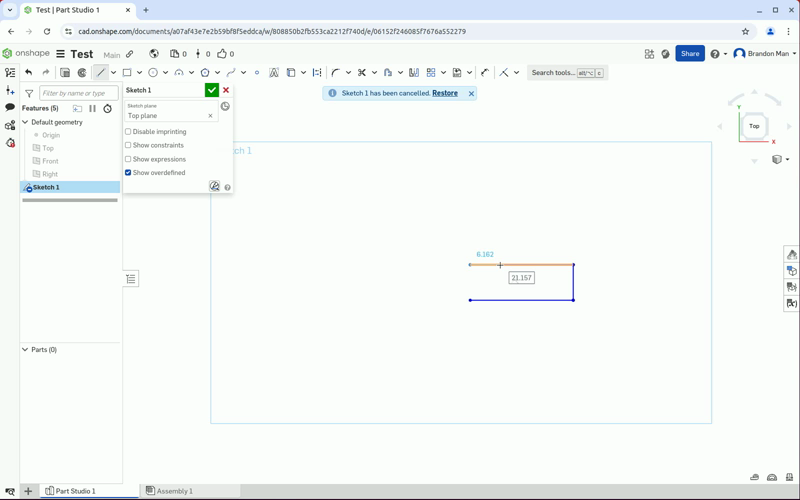
mouse_move(470, 300)
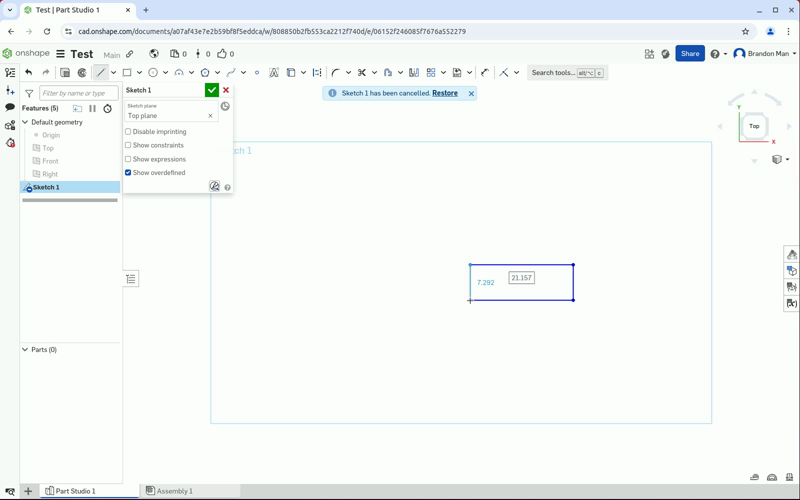
key_up(shift)
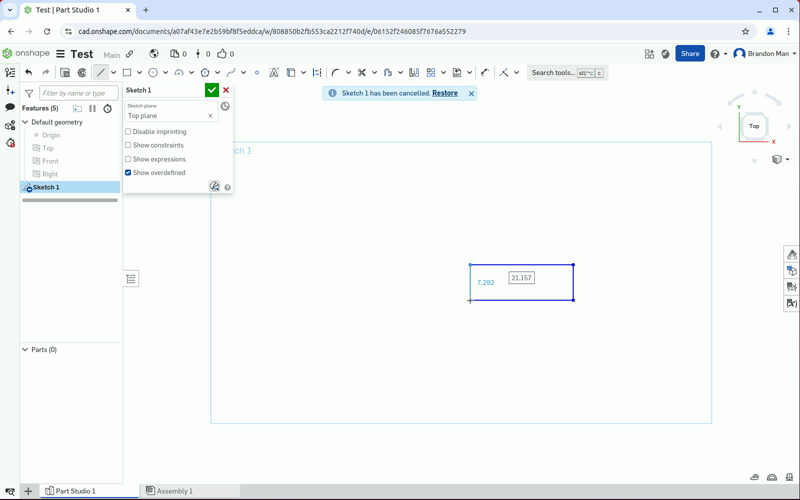
click(470, 300)
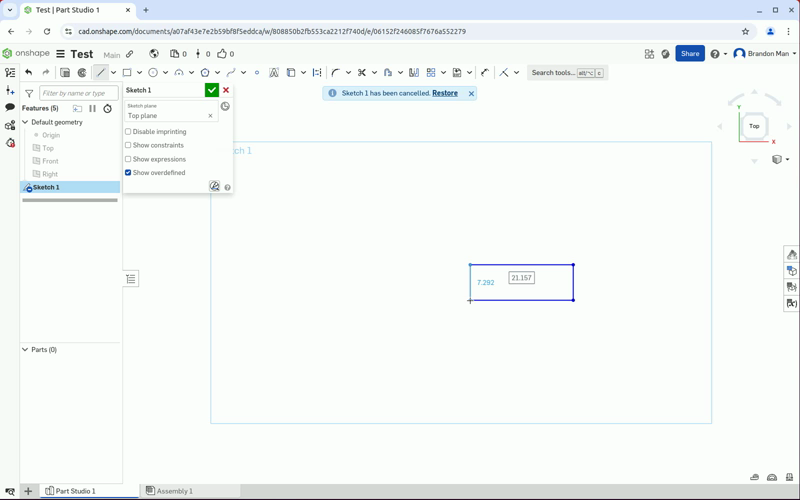
key(esc)
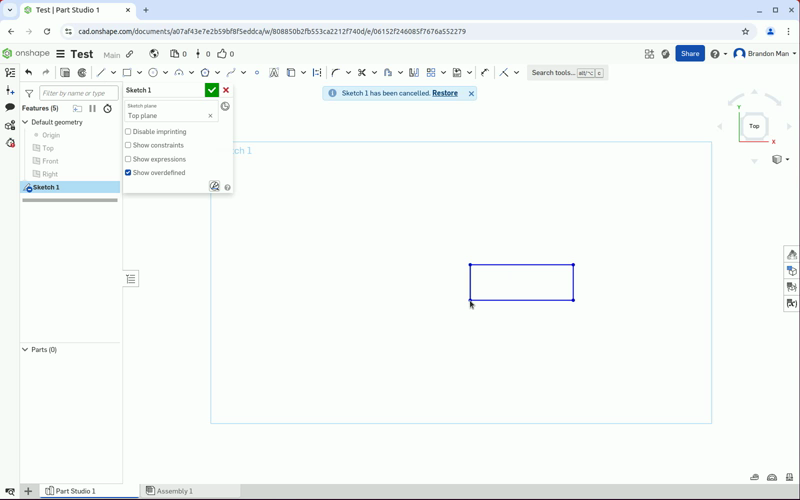
mouse_move(513, 276)
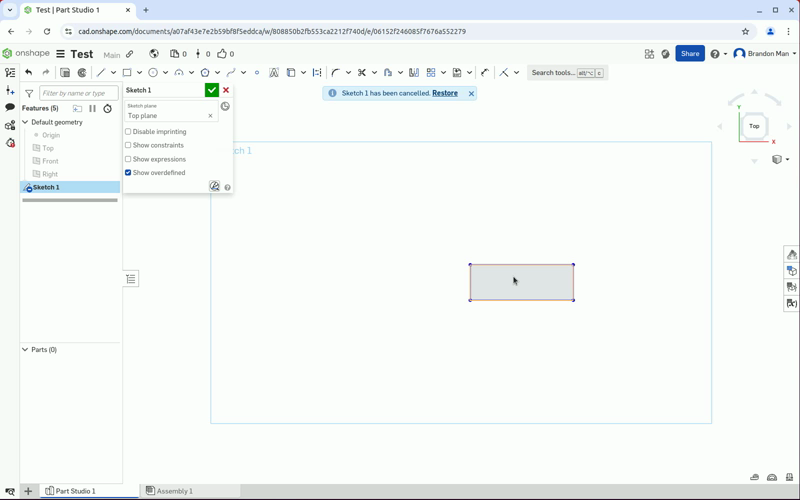
click(513, 276)
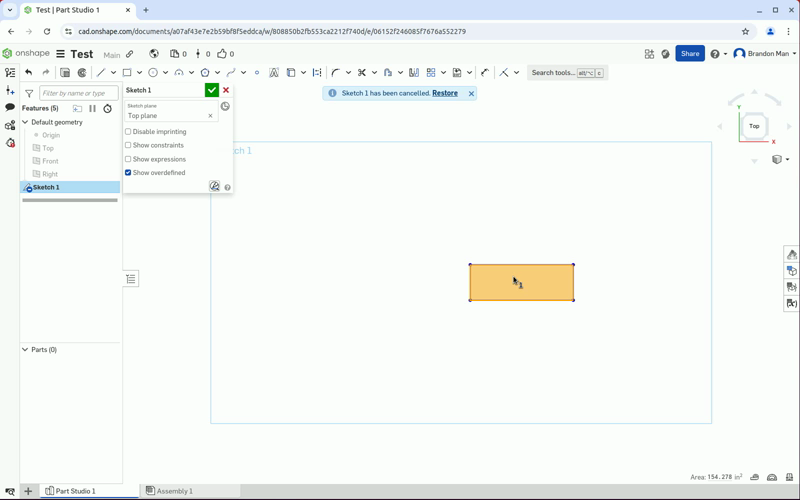
mouse_move(73, 352)
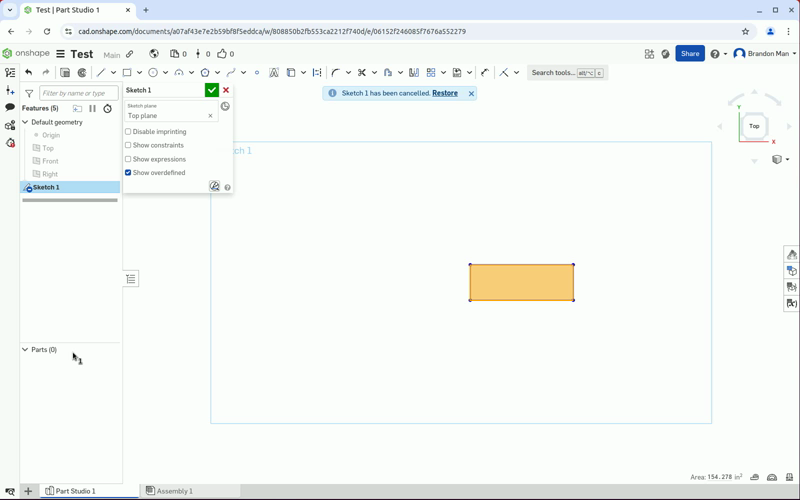
key(shift+y)
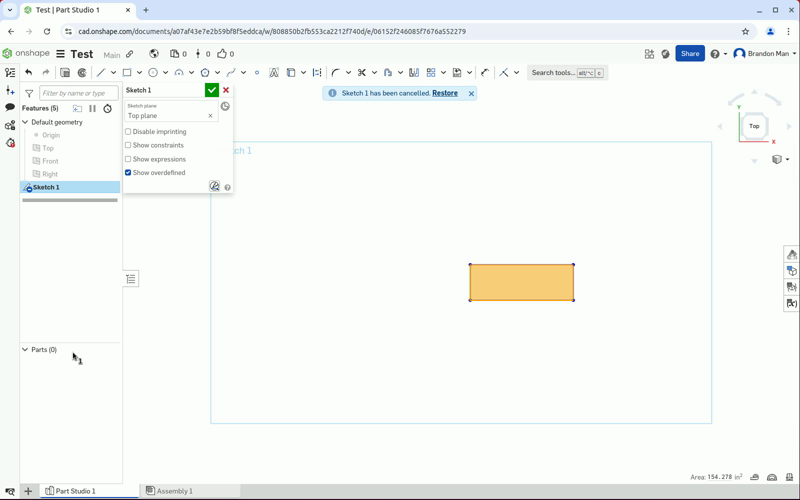
key(shift+e)
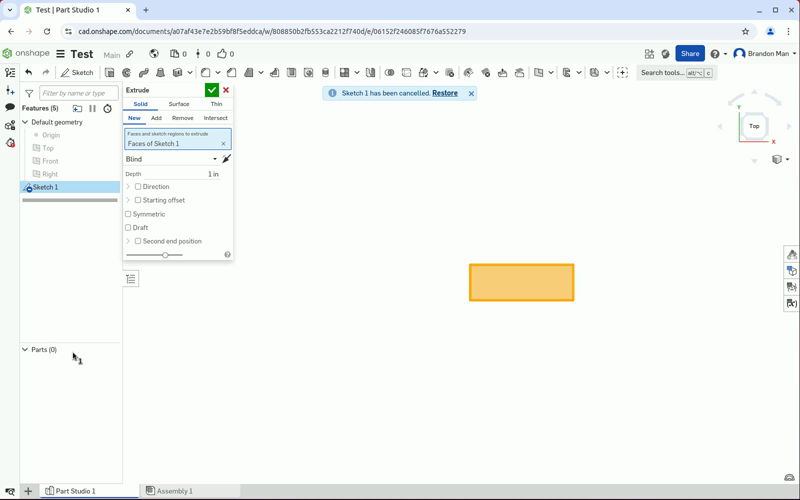
mouse_move(143, 106)
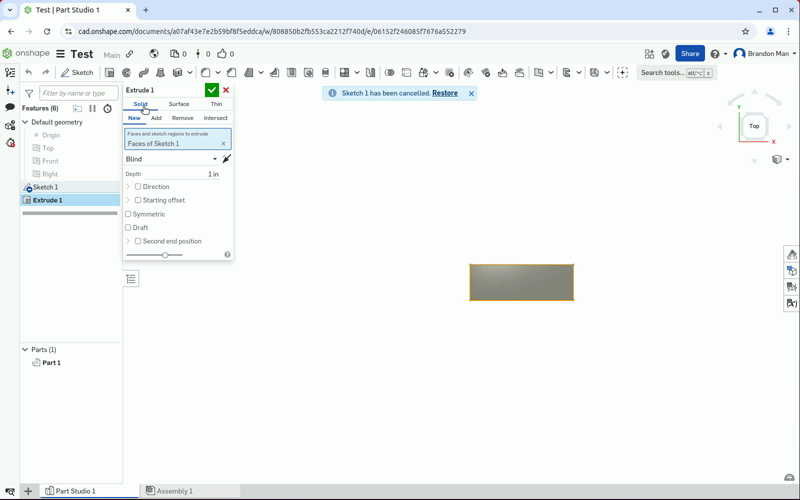
click(143, 106)
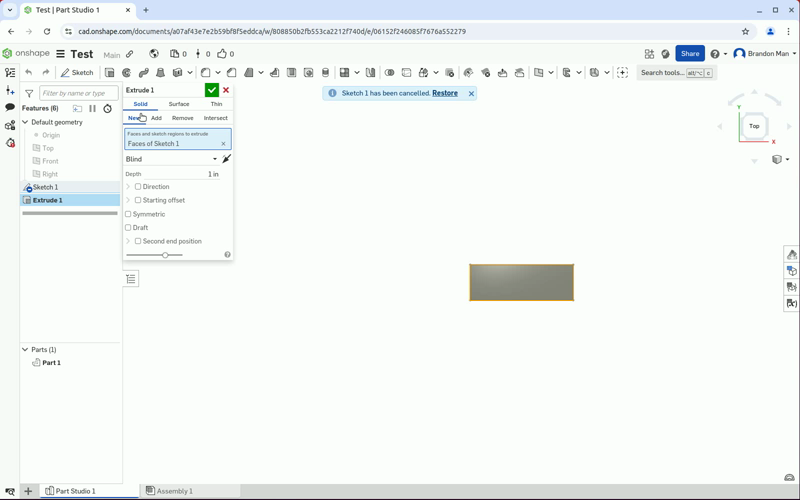
mouse_move(137, 120)
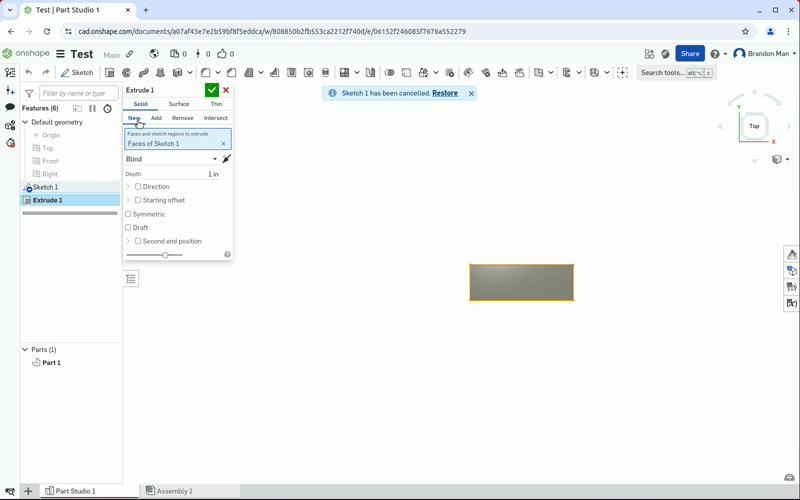
click(137, 120)
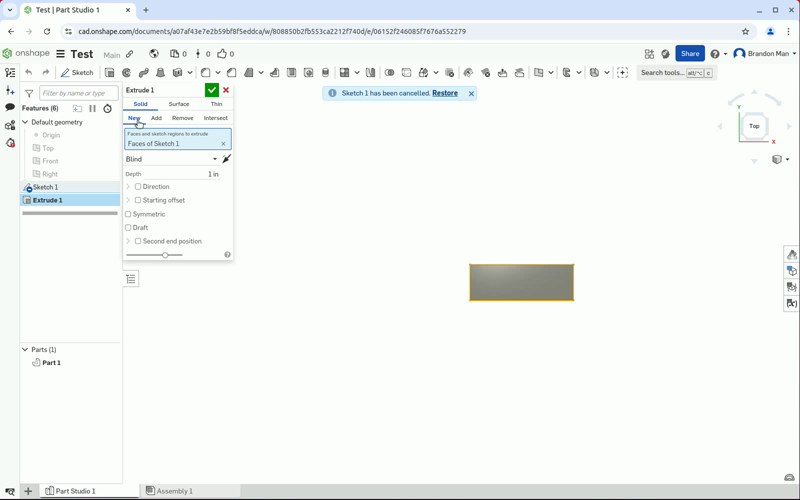
key(tab, 4)
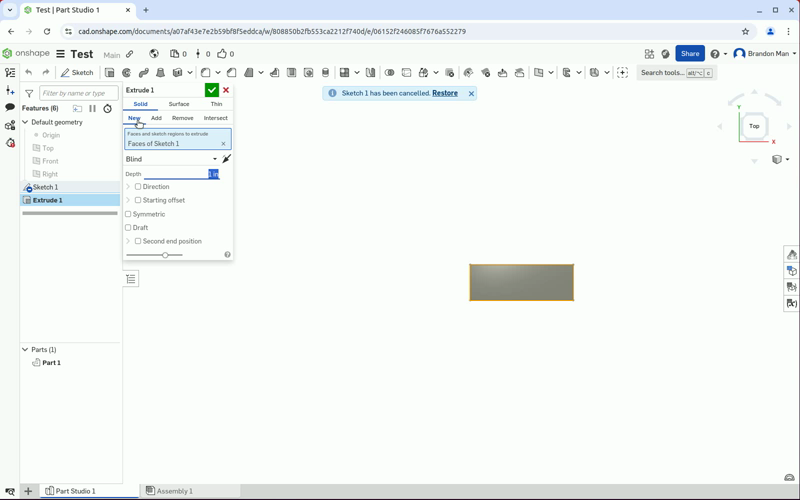
text(2.407)
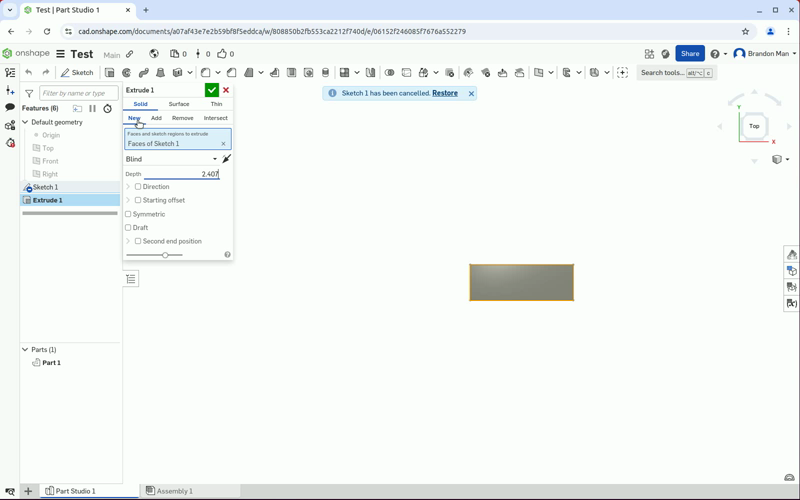
key(enter)
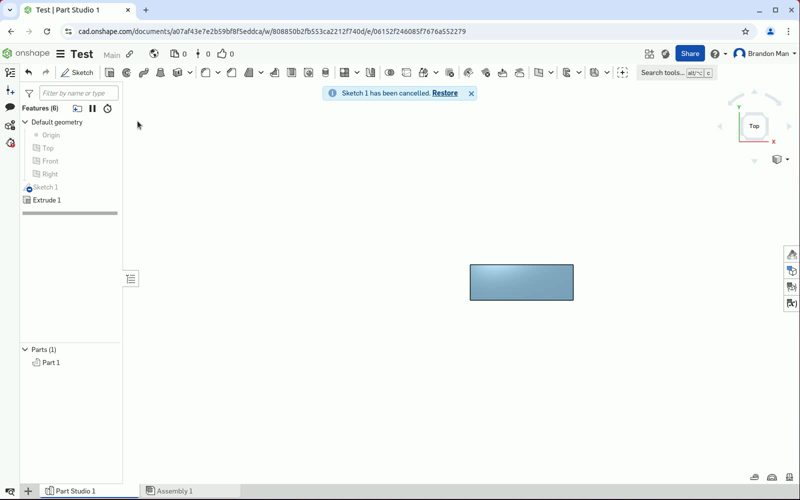
key(shift+h)
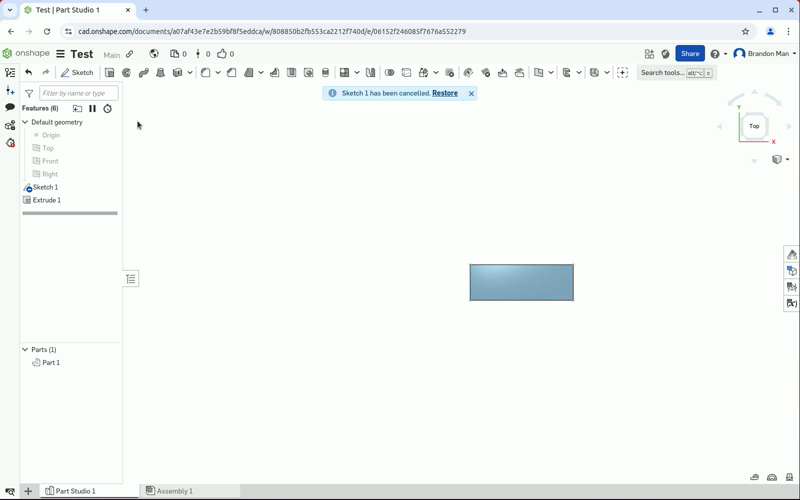
key(shift+h)
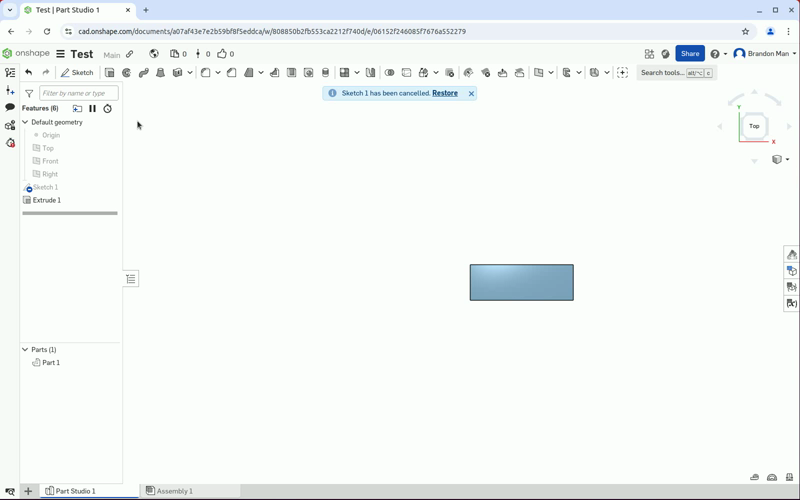
mouse_move(73, 189)
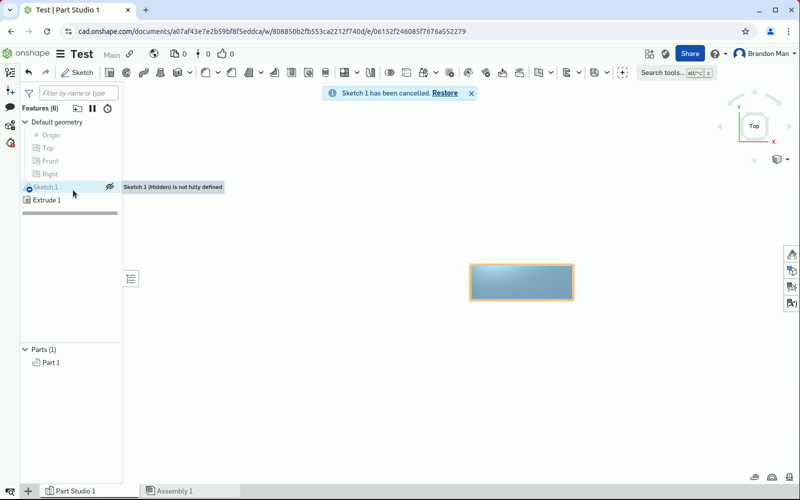
click(73, 189)
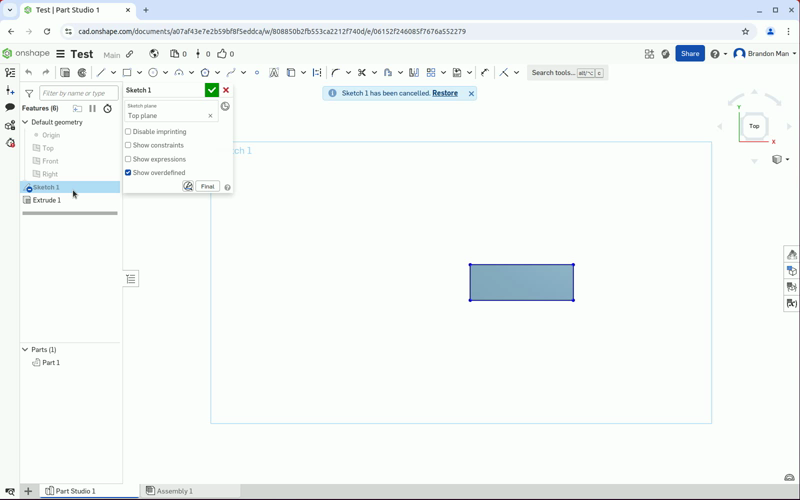
mouse_move(229, 92)
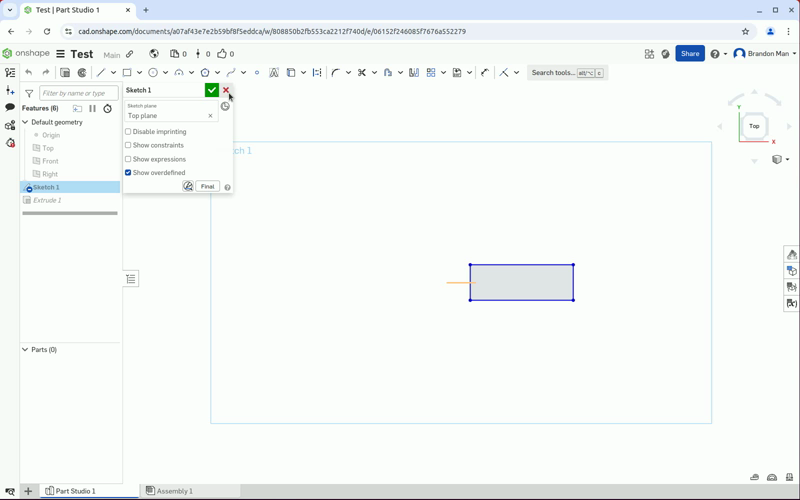
click(229, 92)
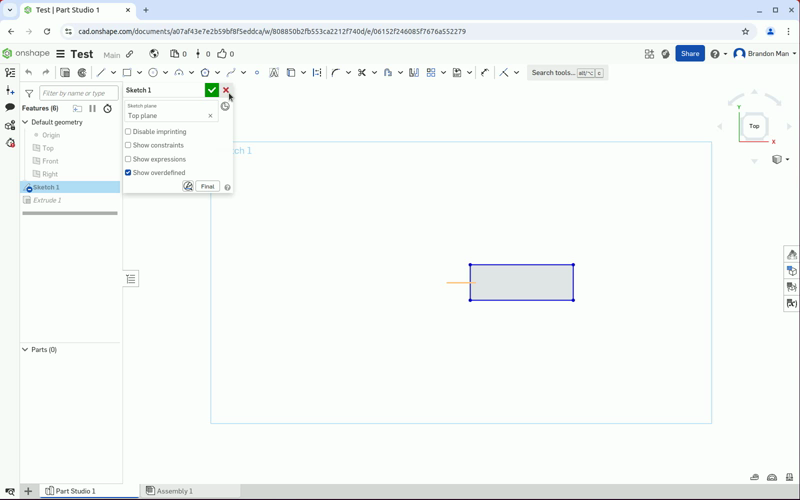
key(shift+s)
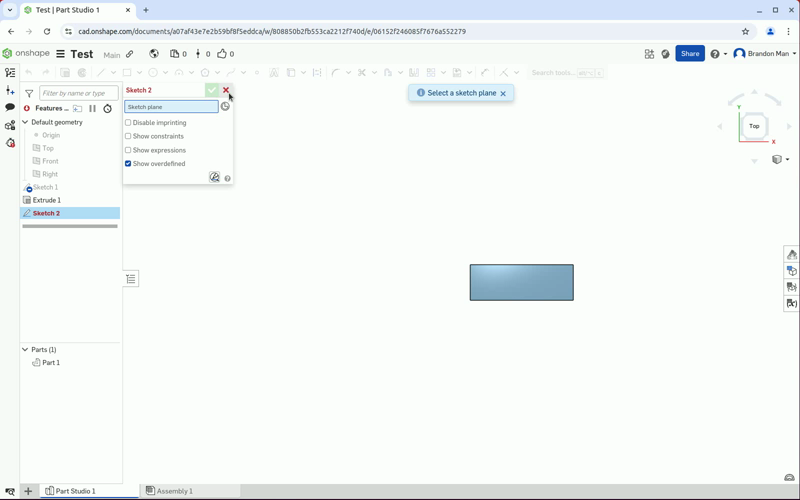
mouse_move(73, 150)
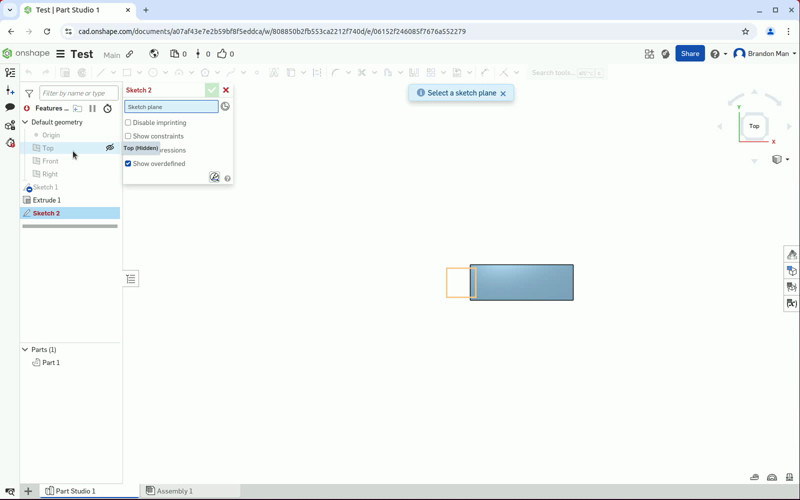
click(73, 150)
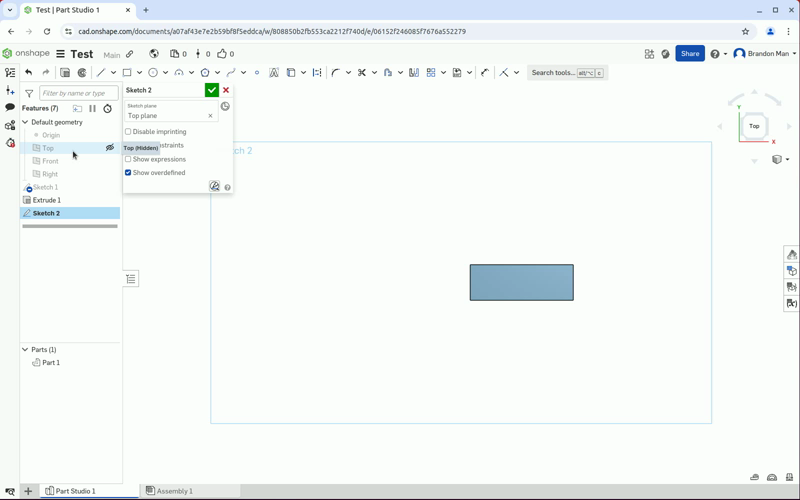
mouse_move(73, 352)
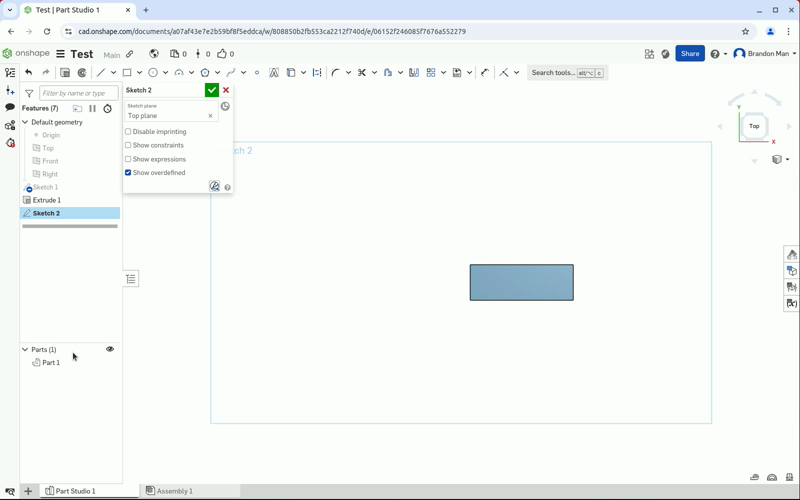
key(y)
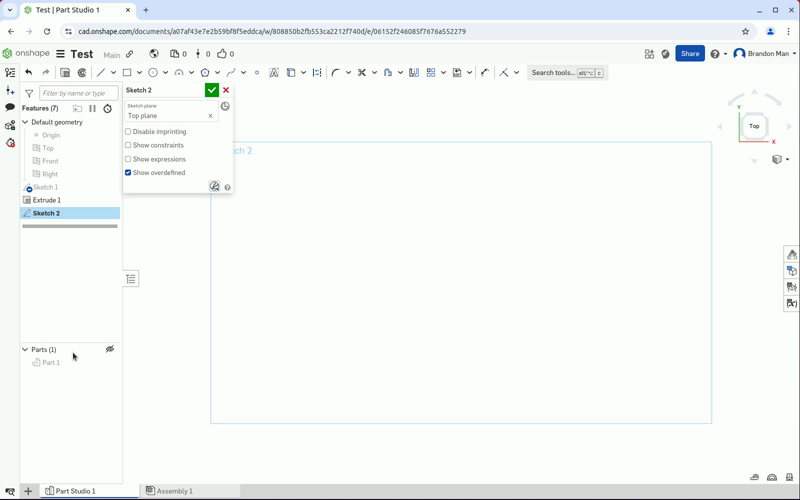
key(l)
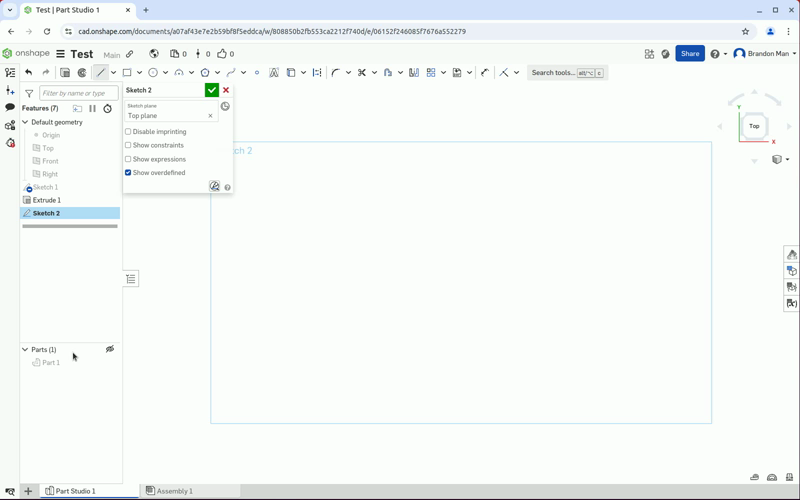
key_down(shift)
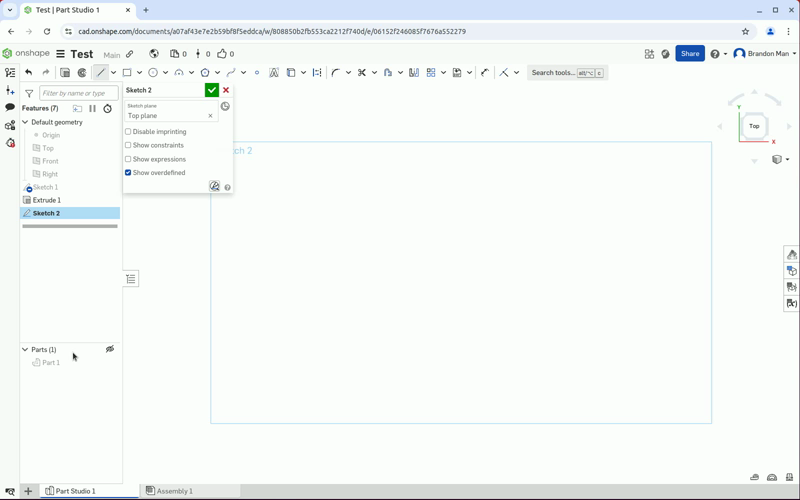
mouse_move(348, 300)
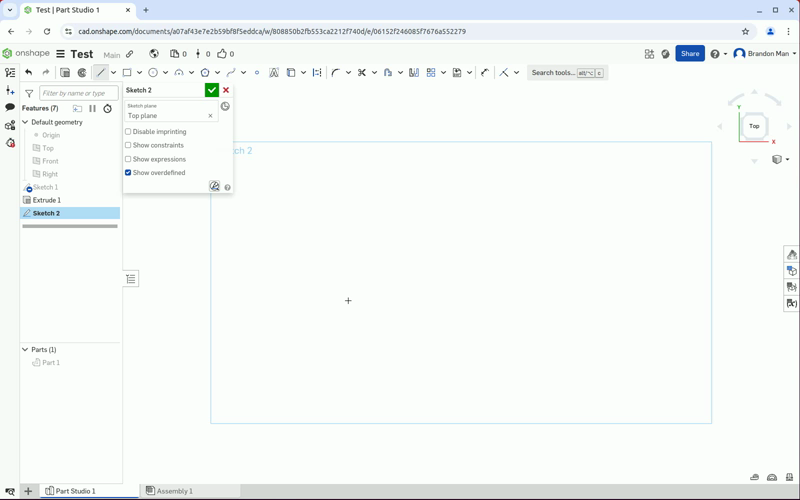
click(348, 300)
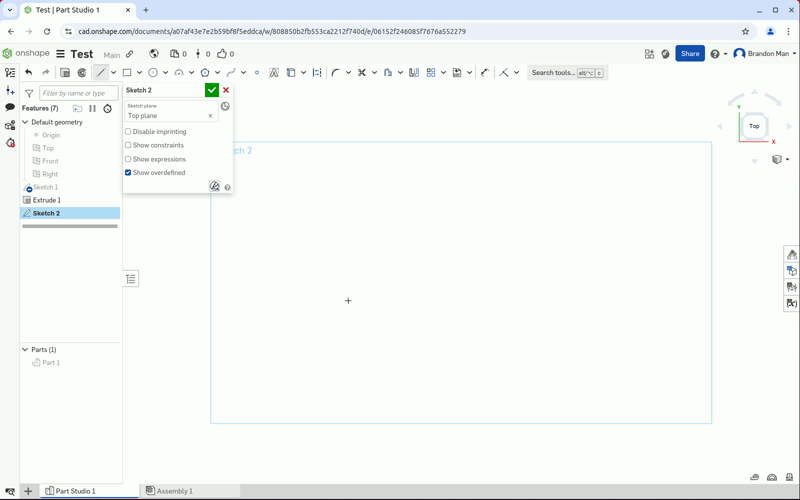
key_up(shift)
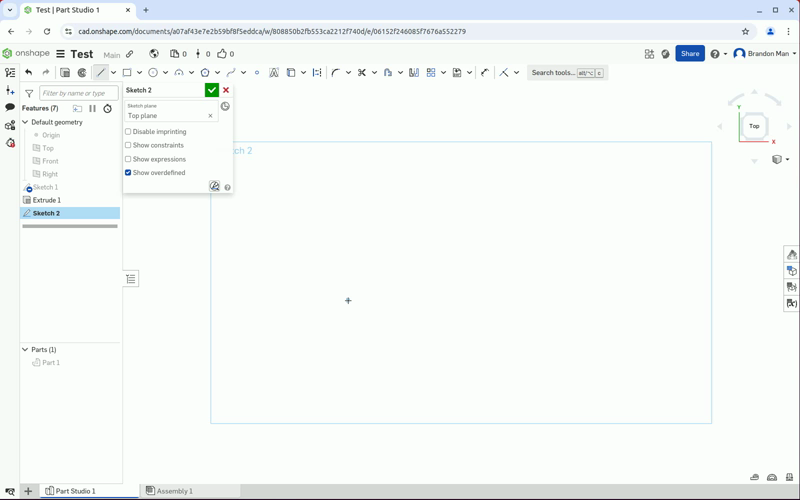
key_down(shift)
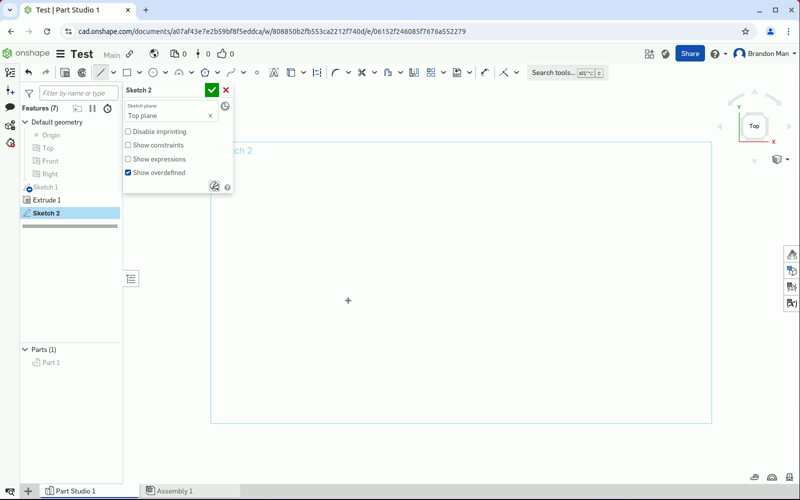
mouse_move(451, 300)
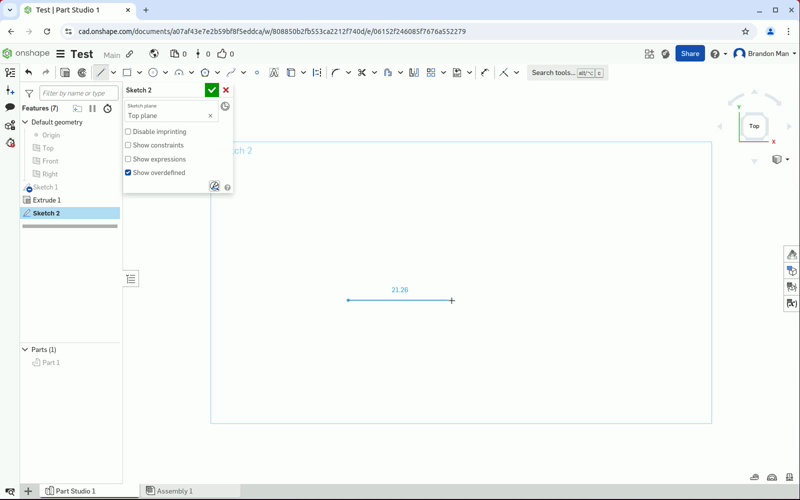
click(451, 300)
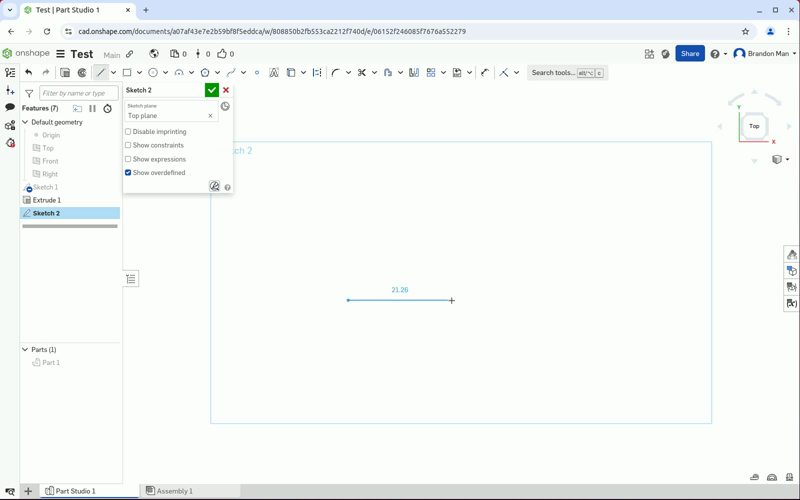
key_up(shift)
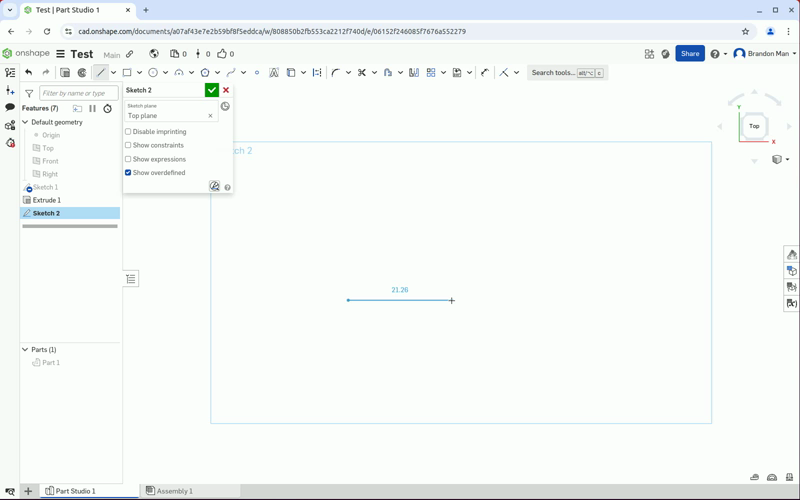
key_down(shift)
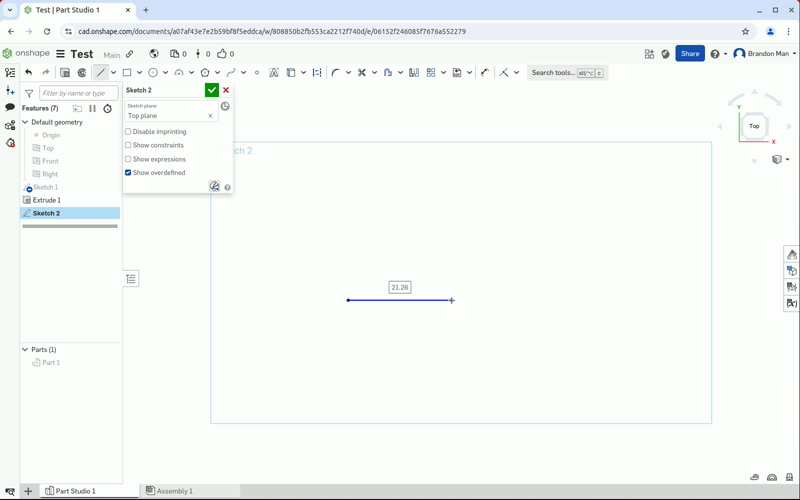
mouse_move(481, 300)
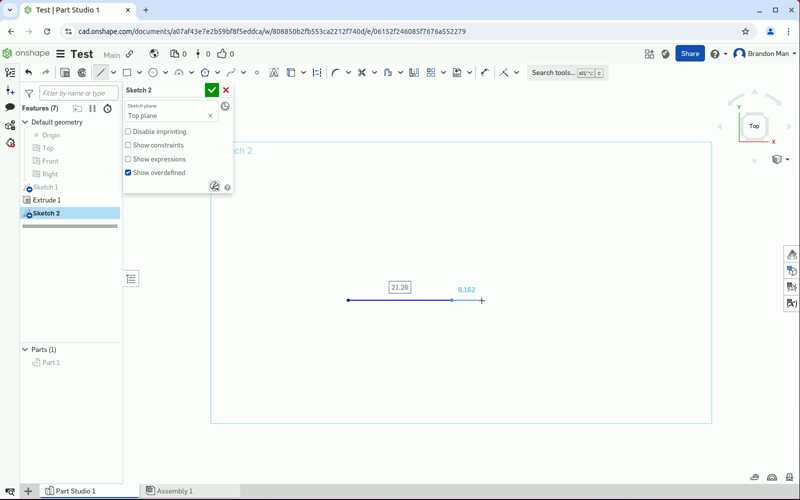
mouse_move(451, 264)
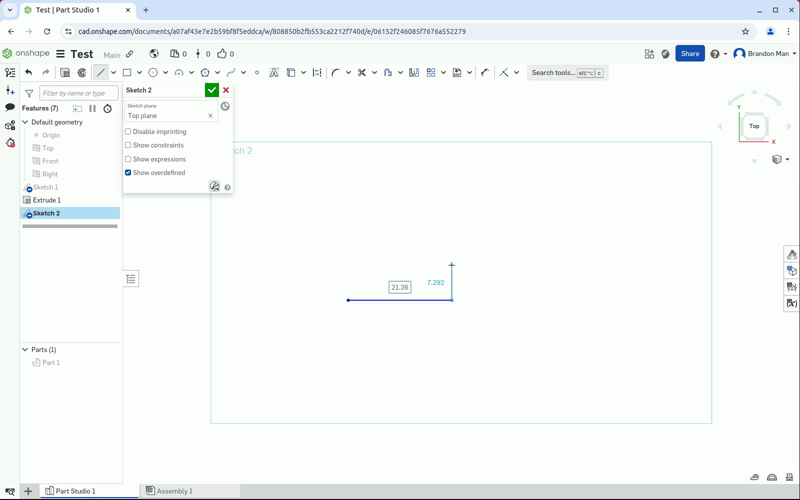
click(451, 264)
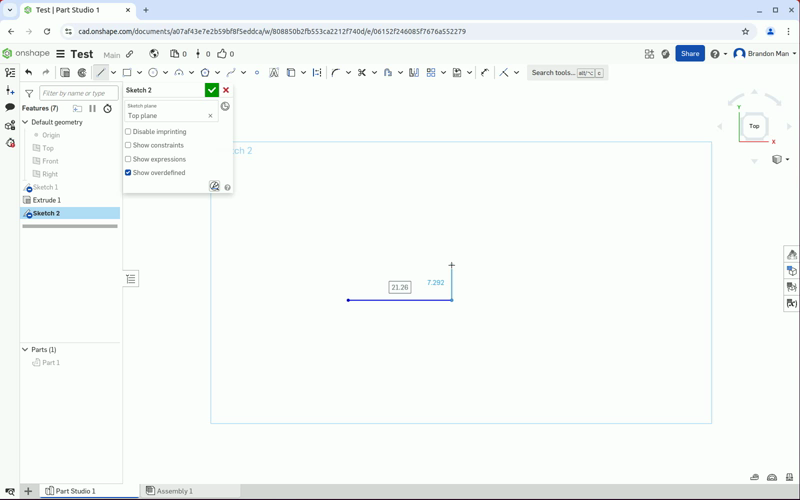
key_up(shift)
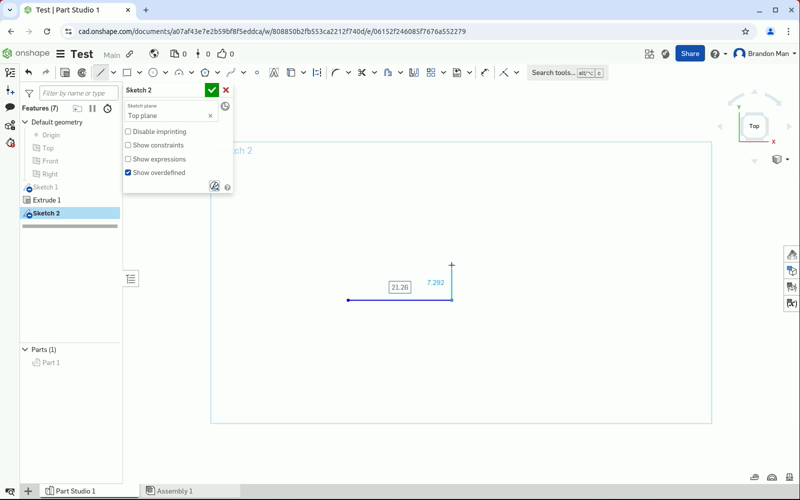
key_down(shift)
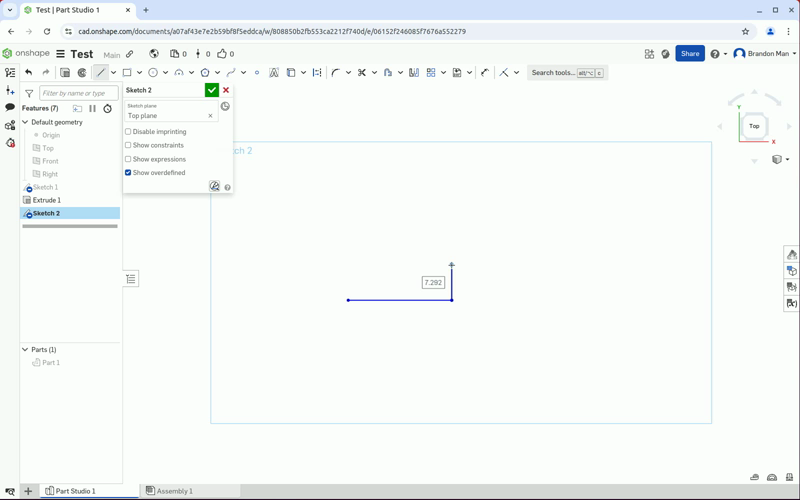
mouse_move(348, 264)
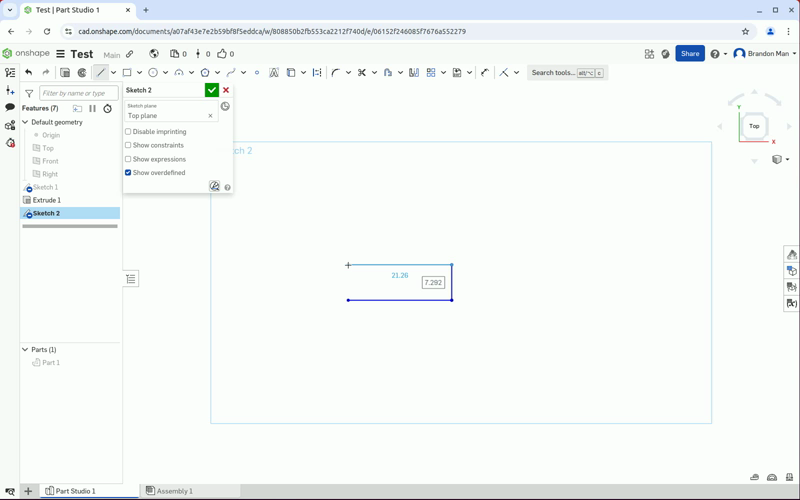
click(348, 264)
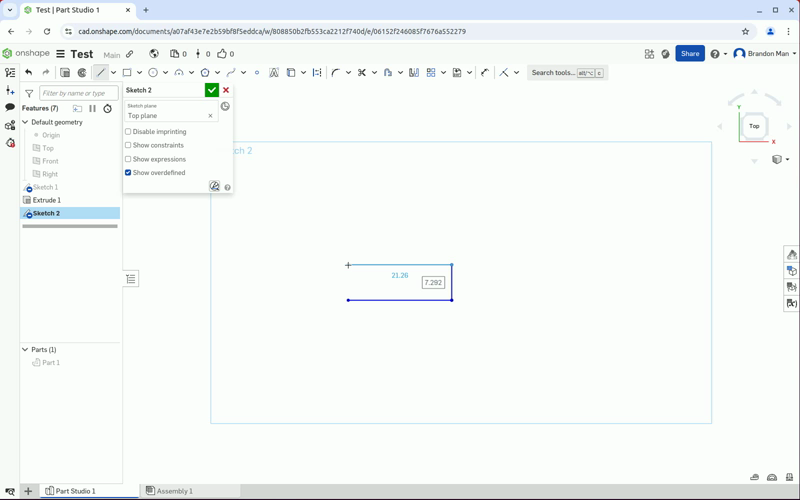
key_up(shift)
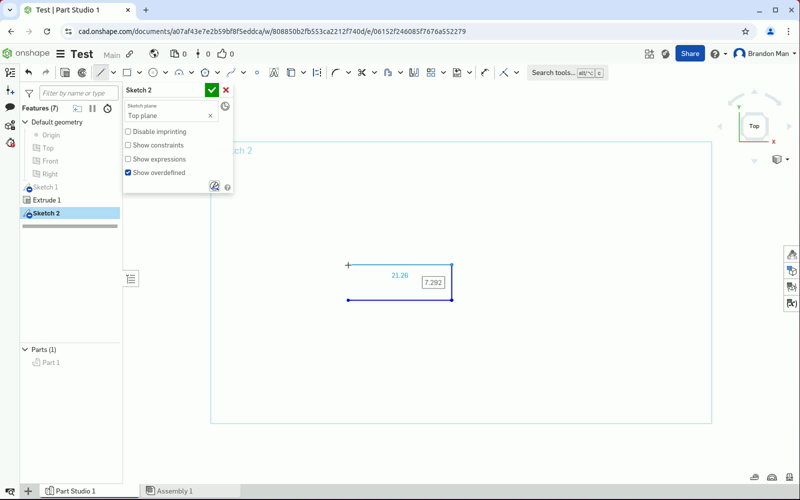
mouse_move(378, 264)
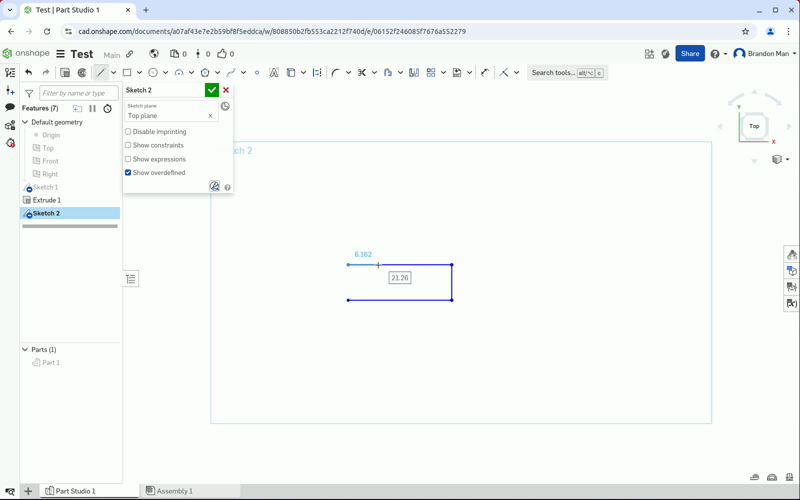
key_down(shift)
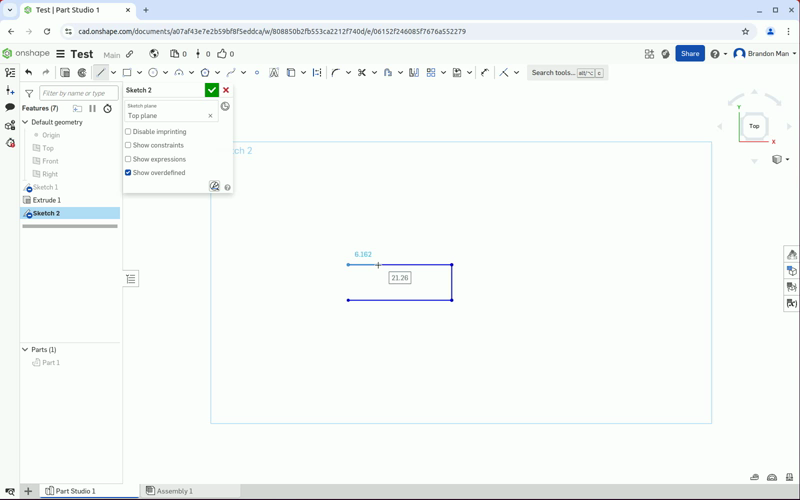
mouse_move(348, 300)
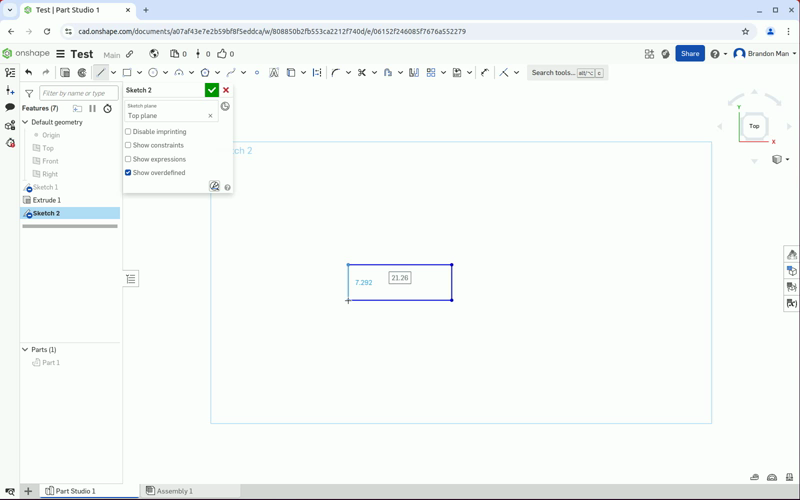
key_up(shift)
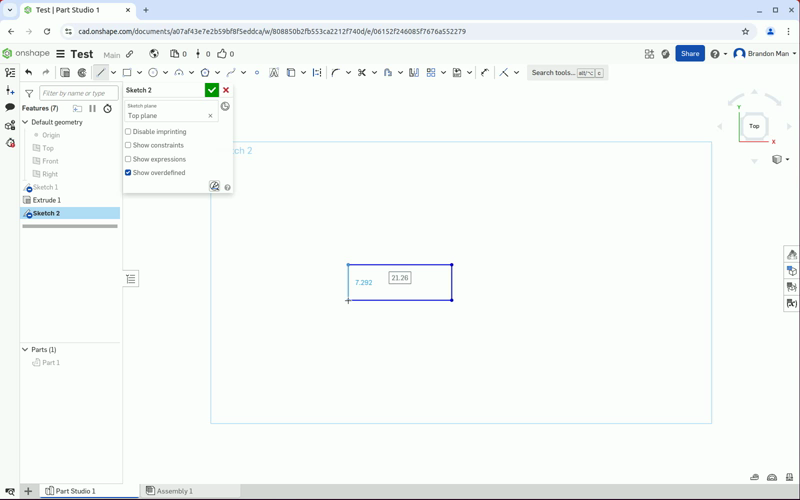
click(348, 300)
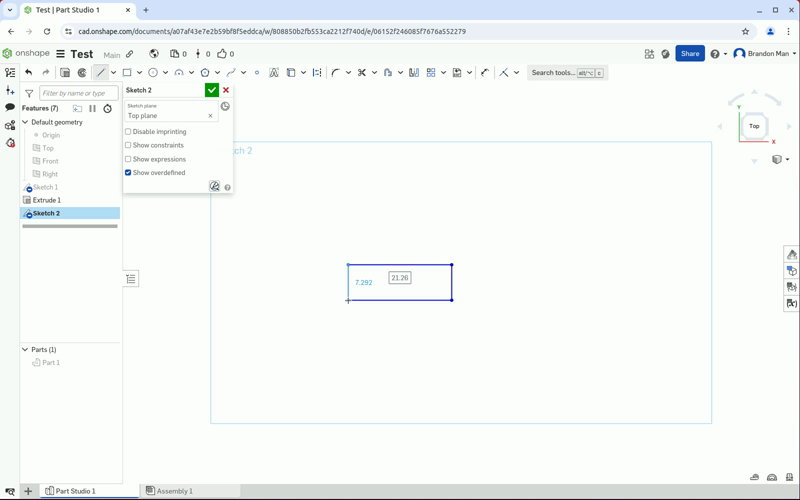
key(esc)
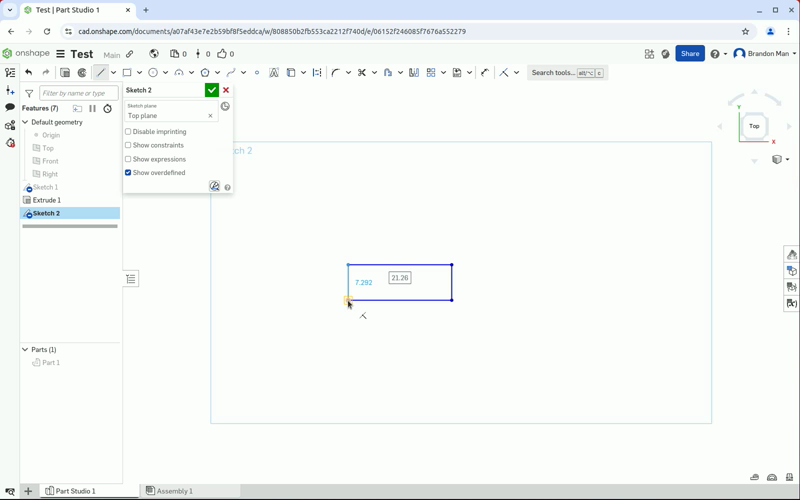
mouse_move(432, 280)
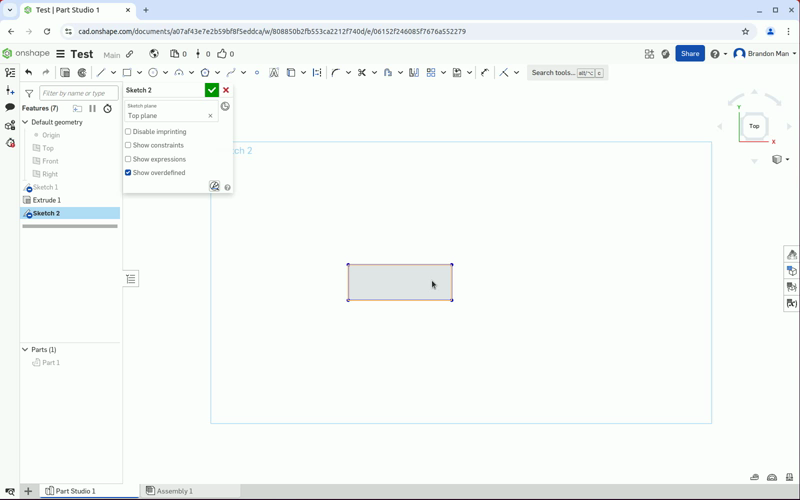
click(432, 280)
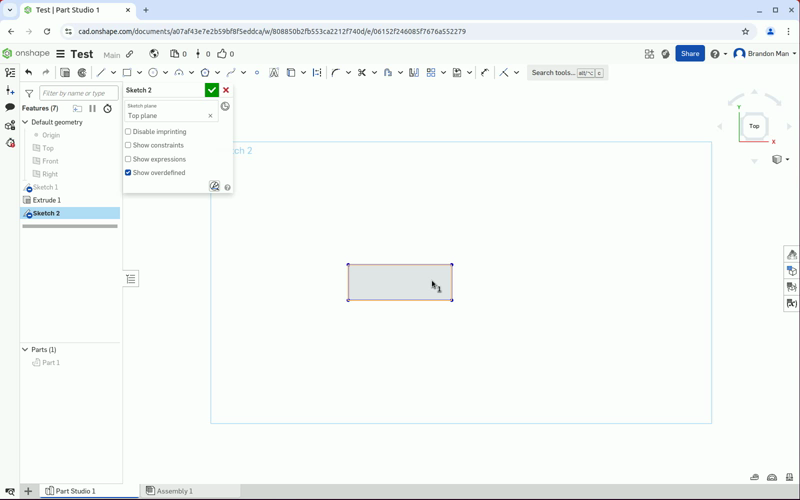
mouse_move(73, 352)
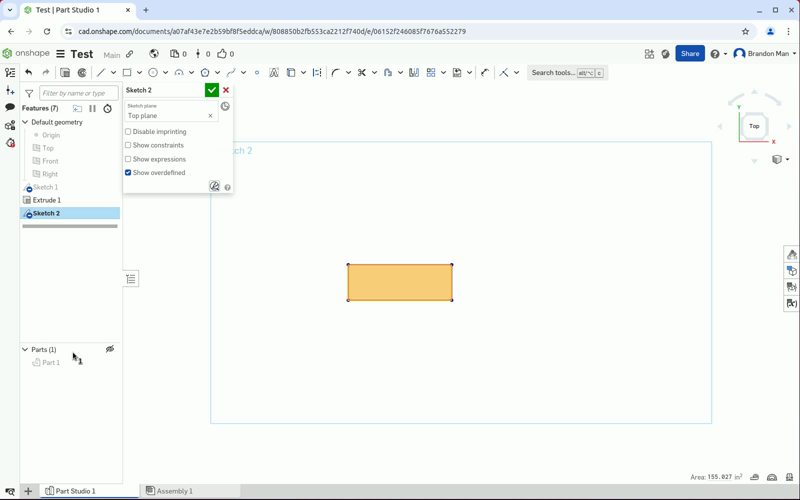
key(shift+y)
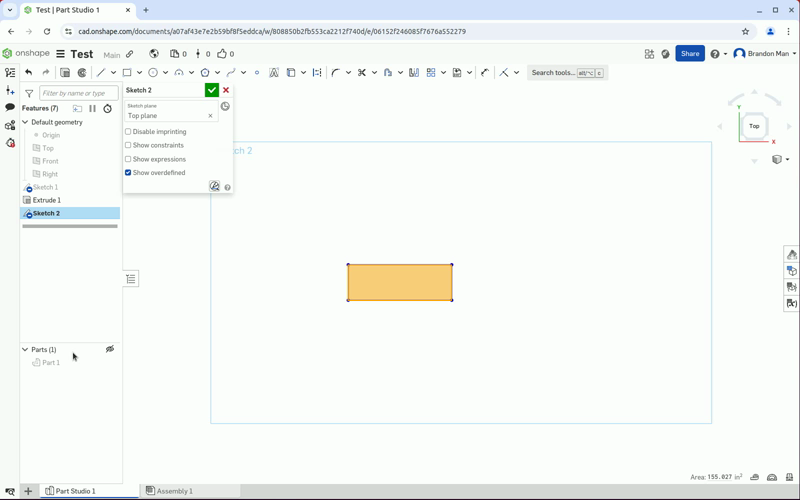
key(shift+e)
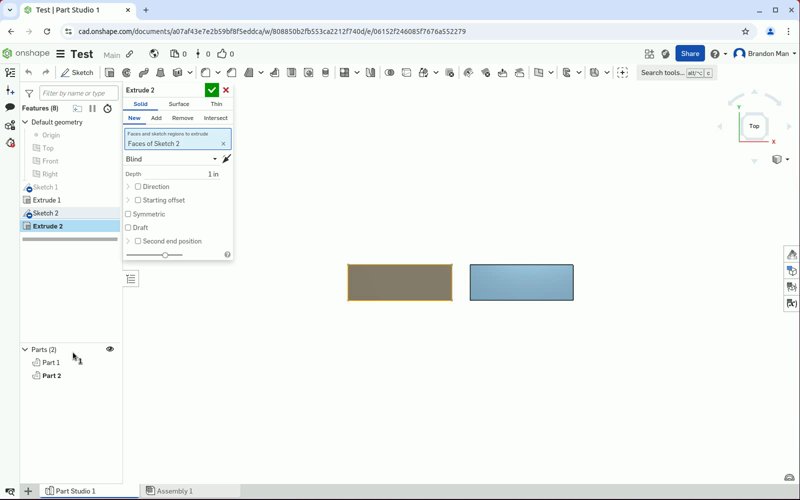
mouse_move(143, 106)
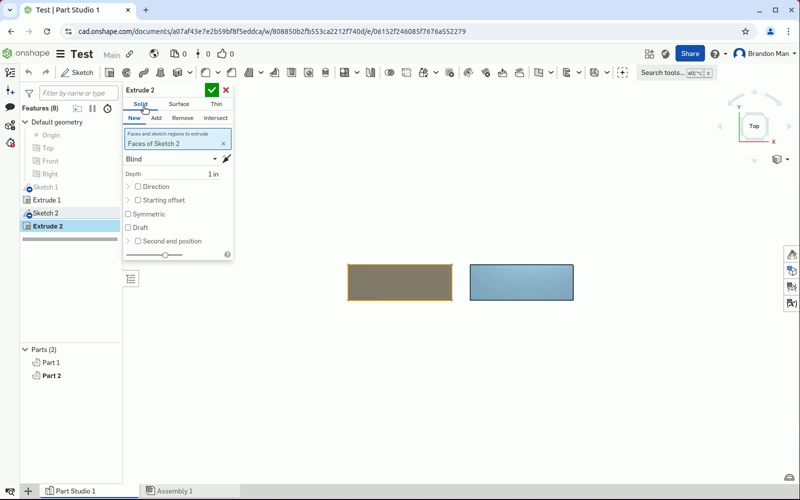
click(143, 106)
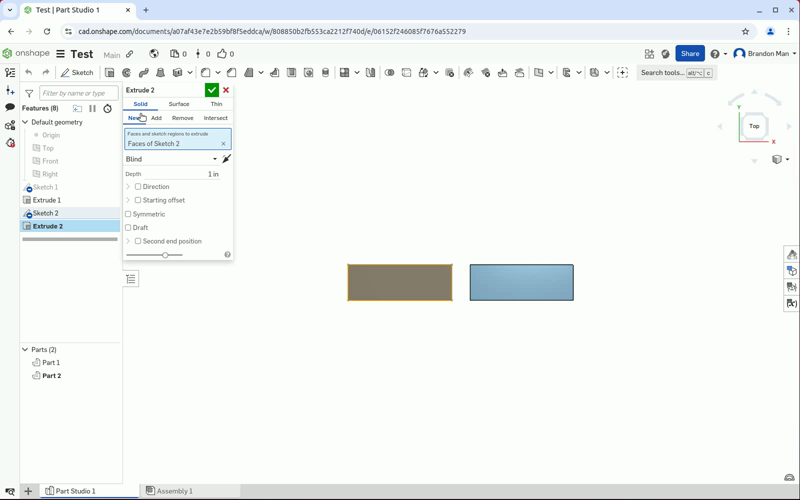
mouse_move(137, 120)
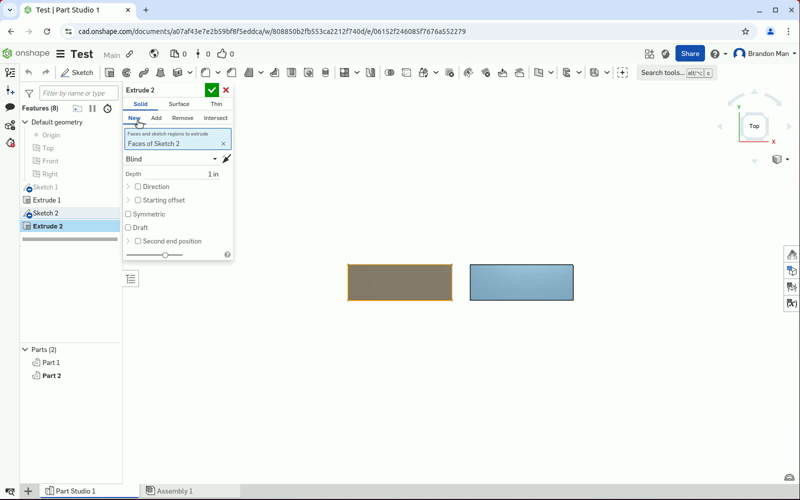
click(137, 120)
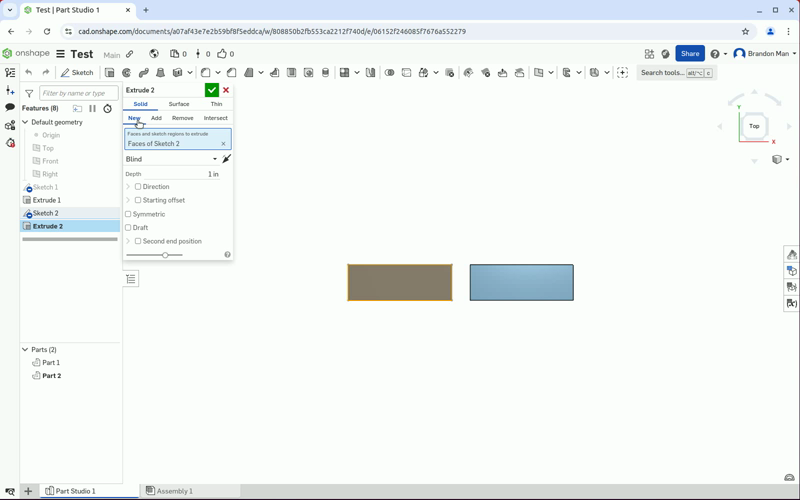
key(tab, 4)
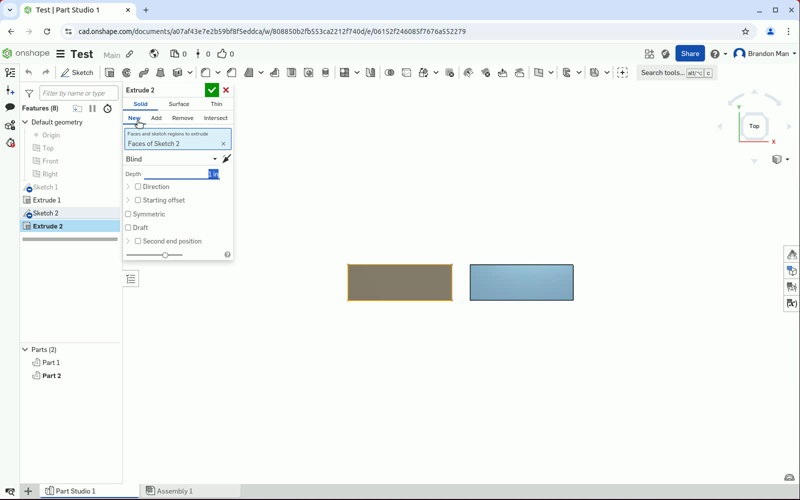
text(2.407)
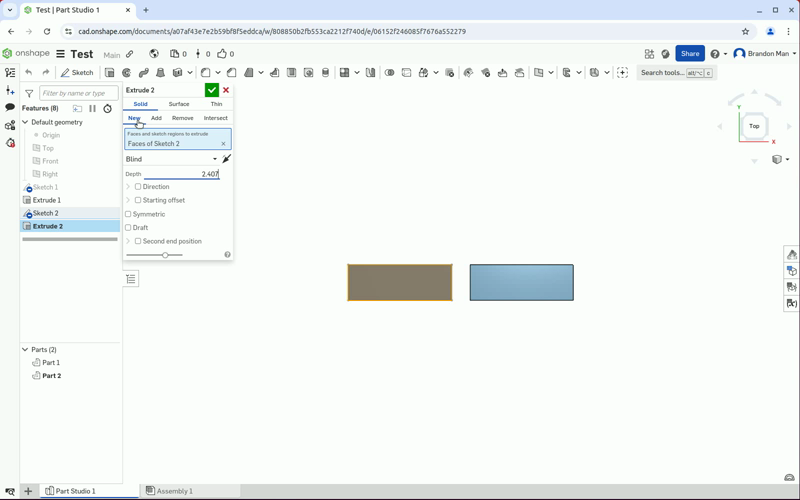
key(enter)
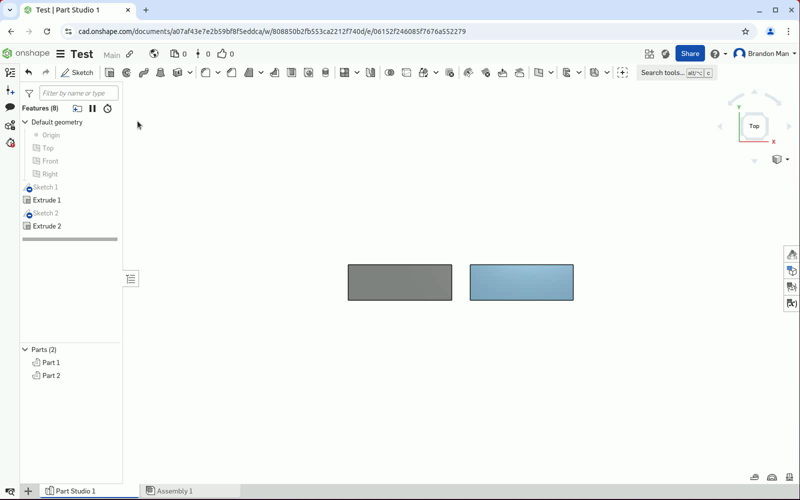
key(shift+h)
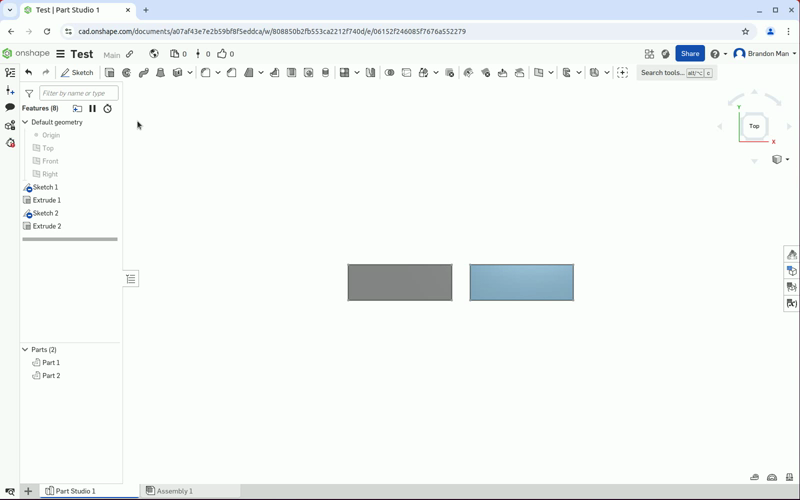
key(shift+h)
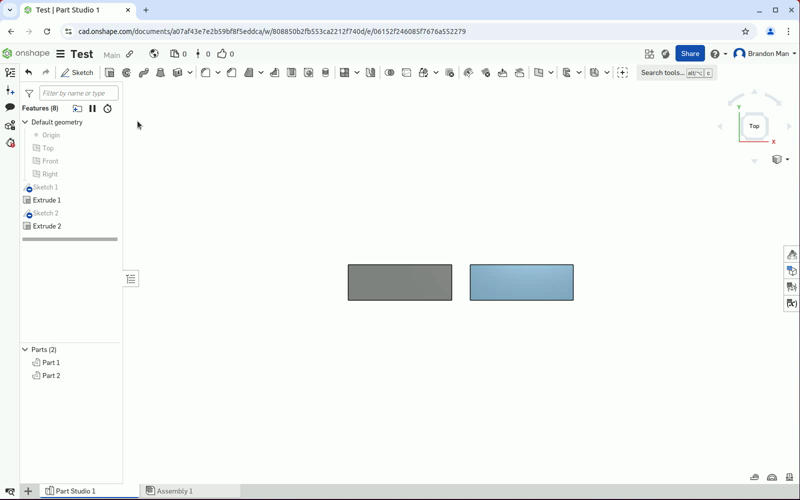
mouse_move(73, 189)
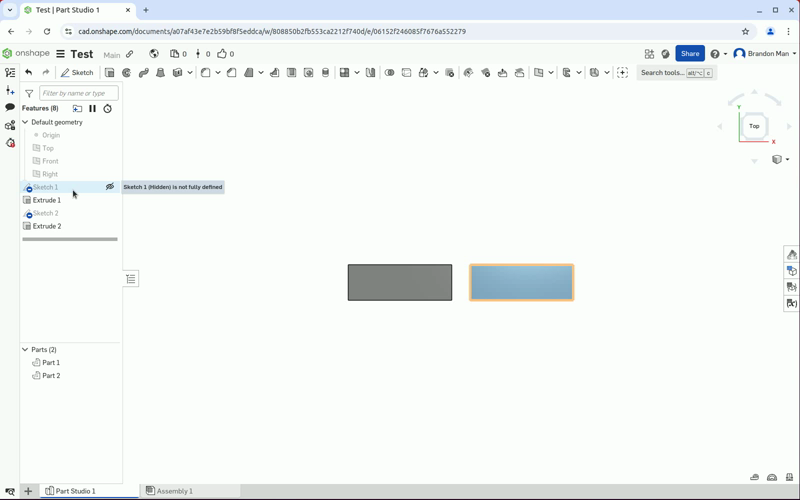
click(73, 189)
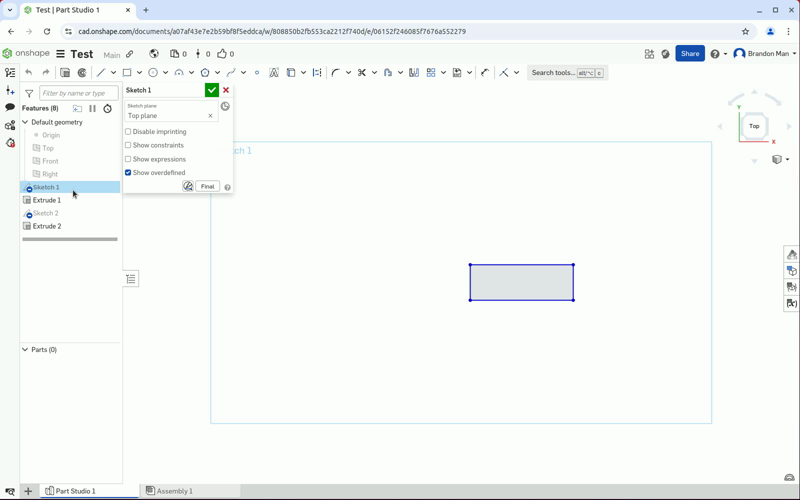
mouse_move(229, 92)
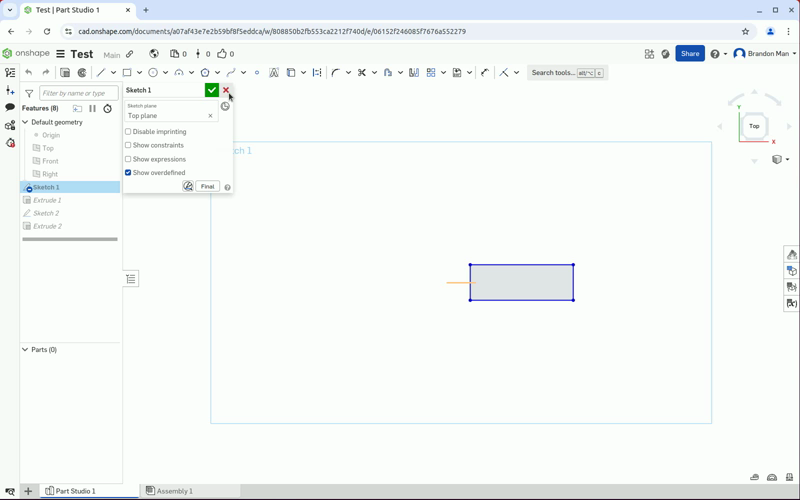
click(229, 92)
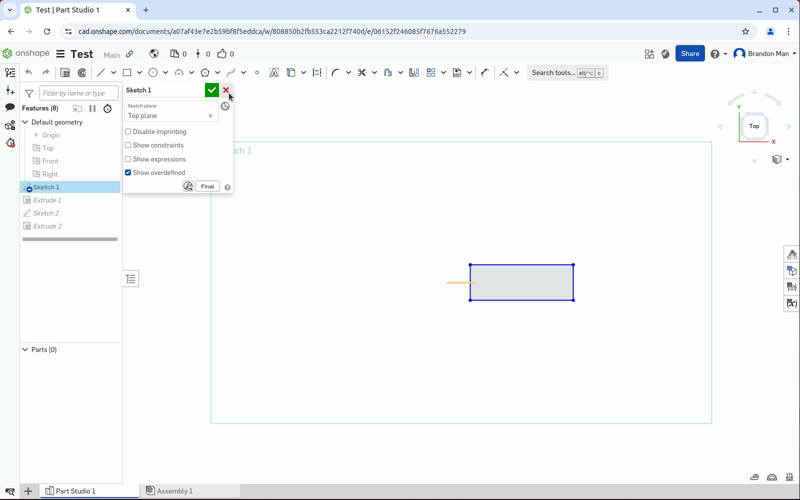
key(shift+s)
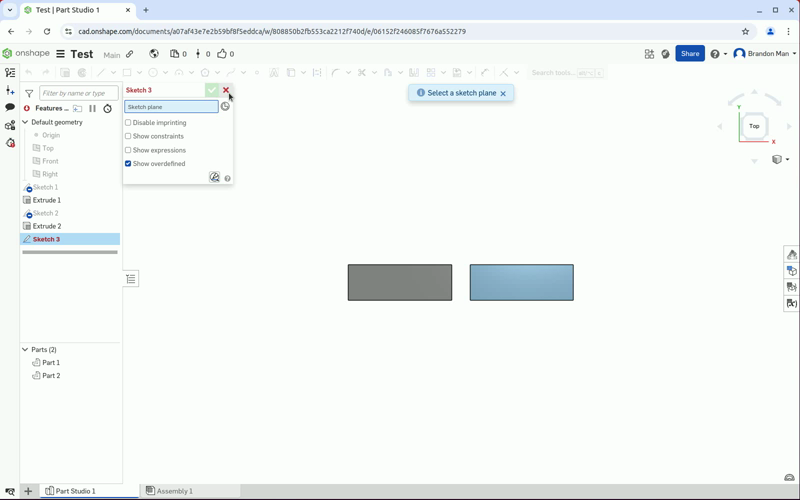
mouse_move(73, 150)
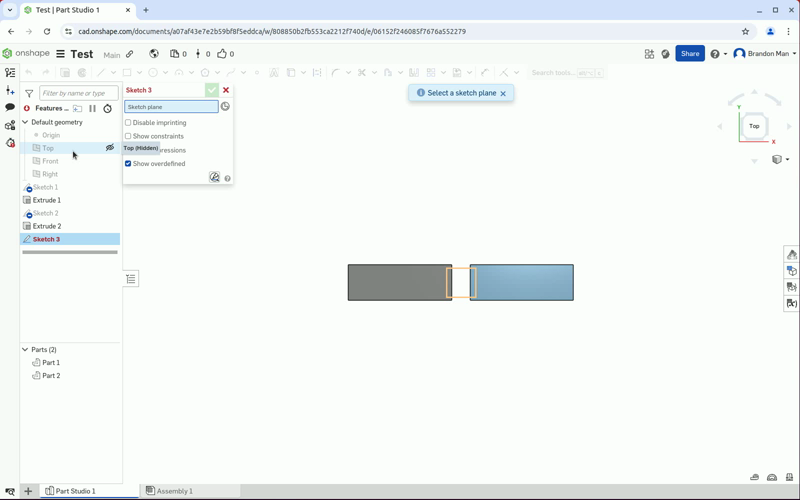
click(73, 150)
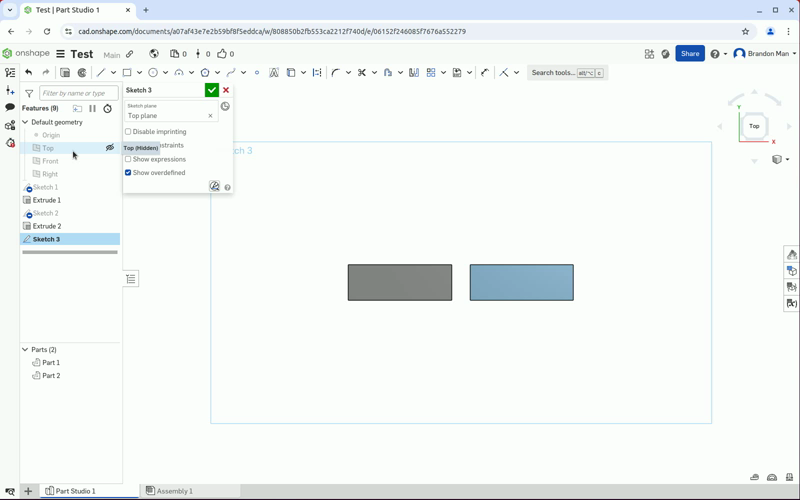
mouse_move(73, 352)
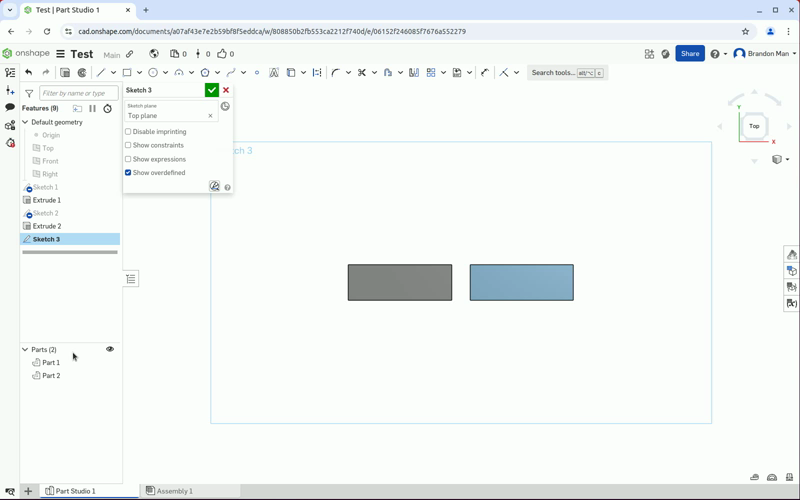
key(y)
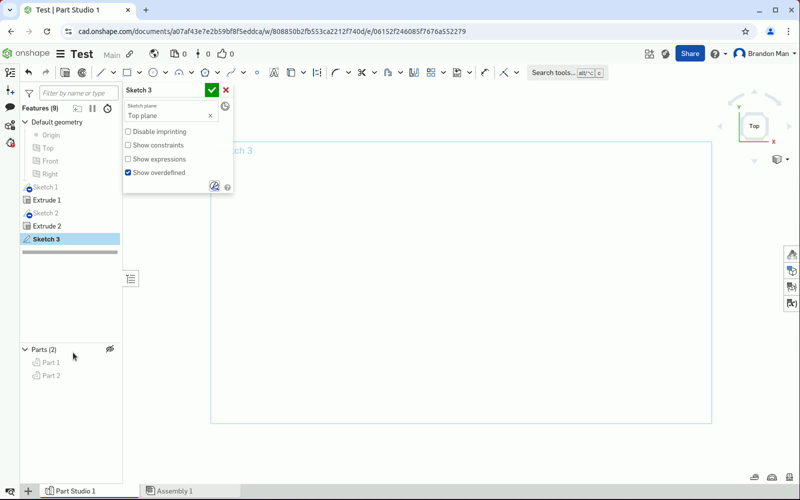
key(l)
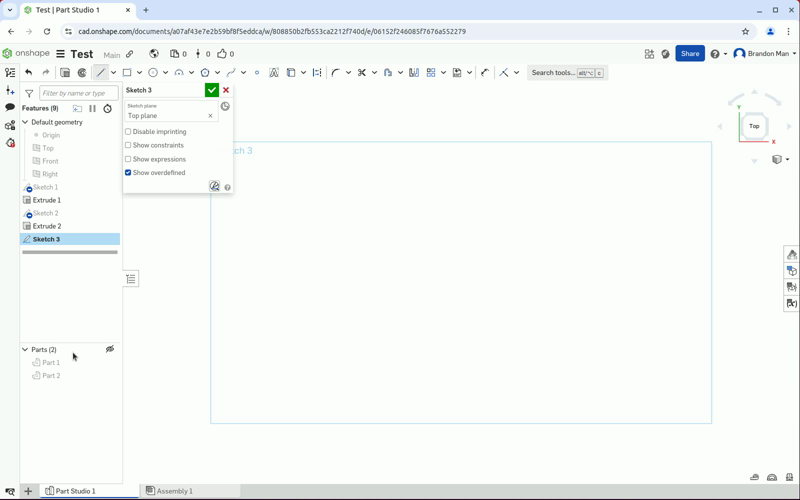
key_down(shift)
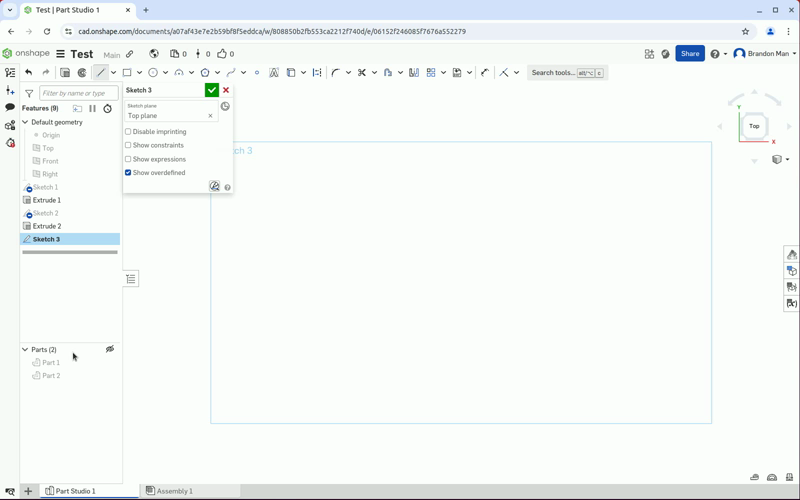
mouse_move(451, 300)
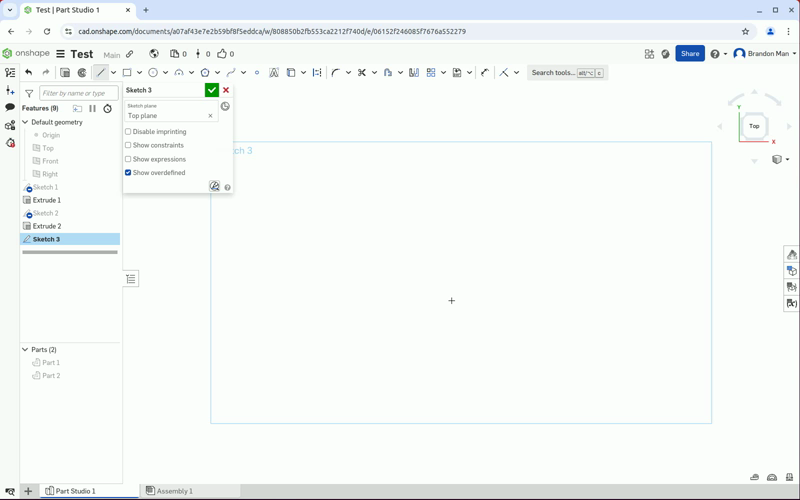
click(451, 300)
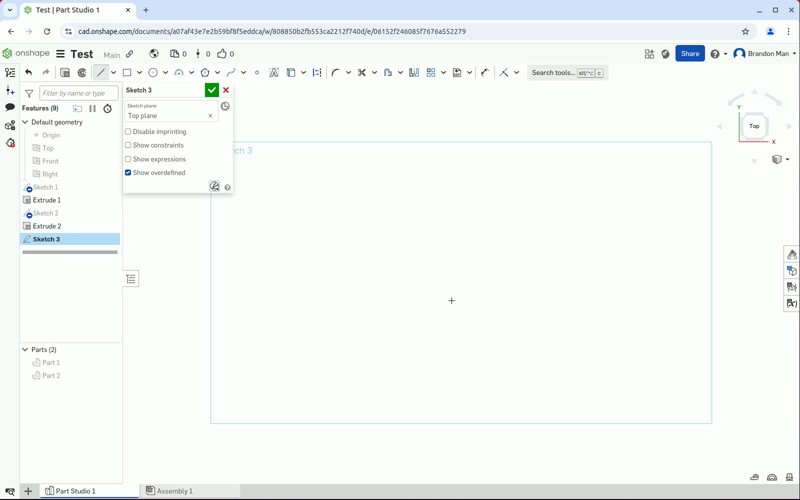
key_up(shift)
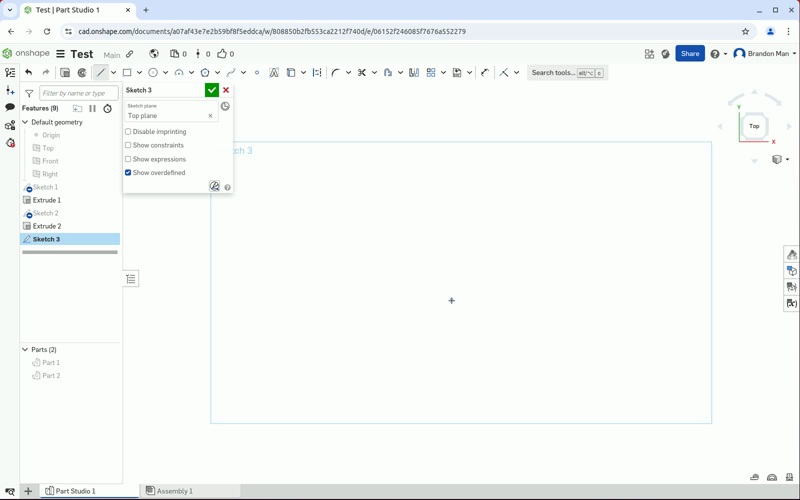
key_down(shift)
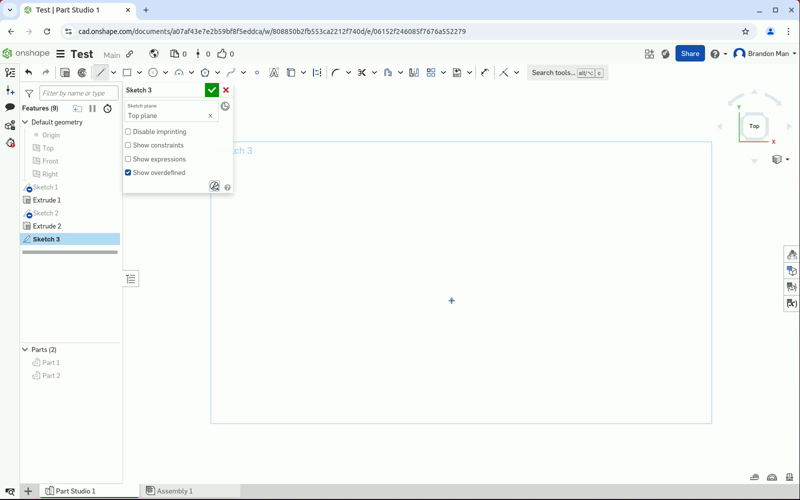
mouse_move(481, 300)
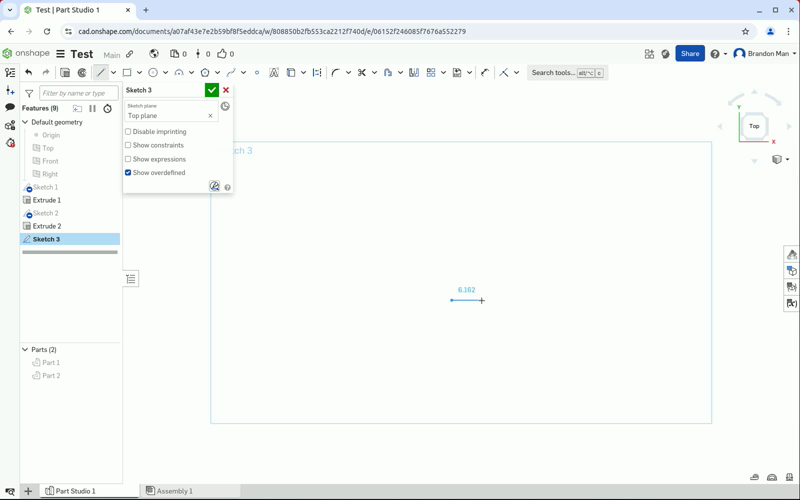
mouse_move(470, 300)
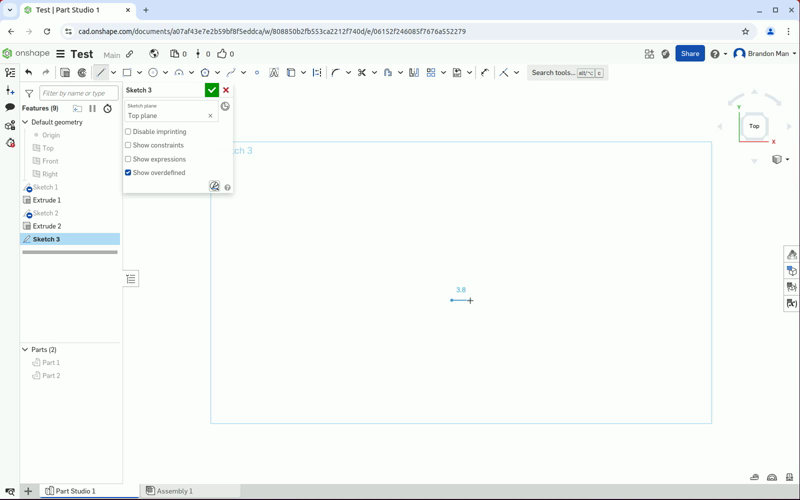
click(470, 300)
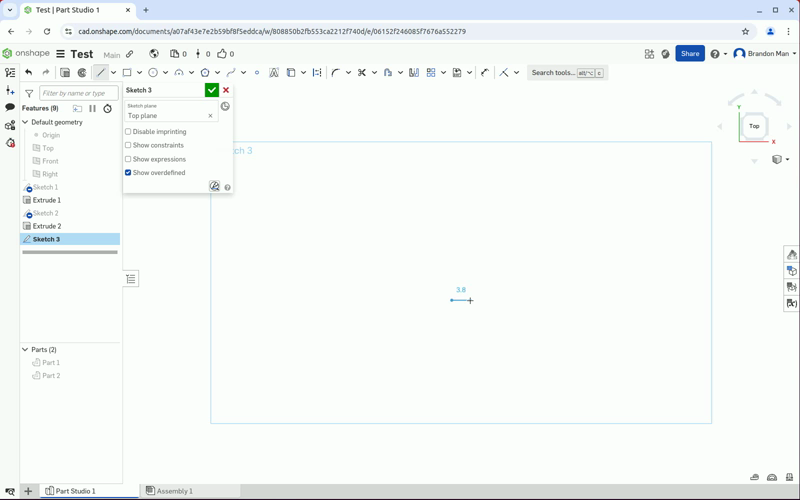
key_up(shift)
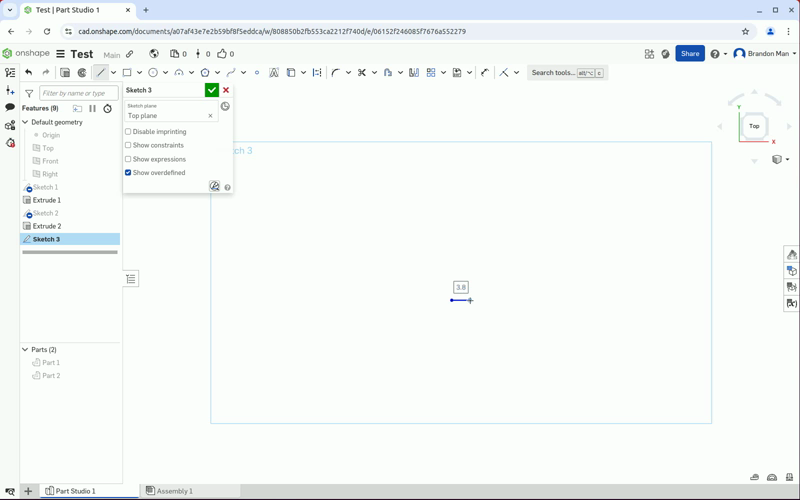
key_down(shift)
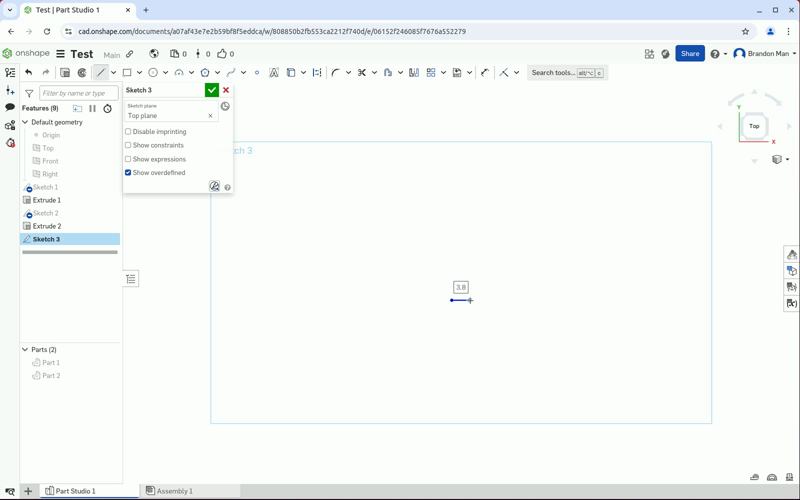
mouse_move(500, 300)
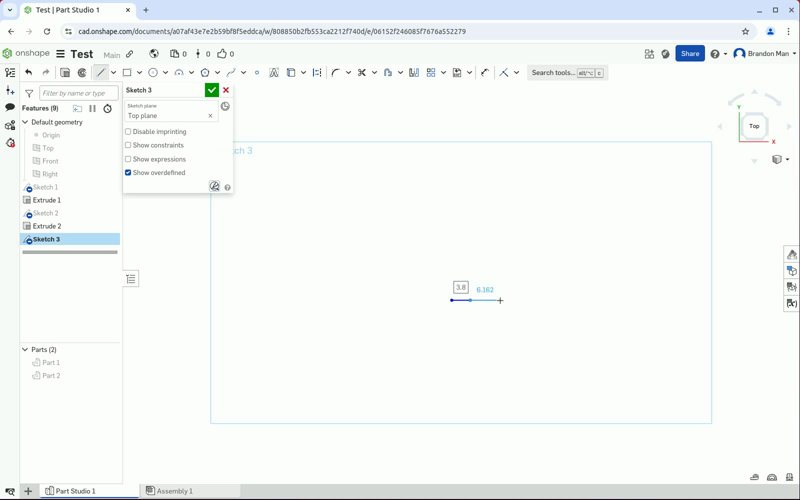
mouse_move(470, 264)
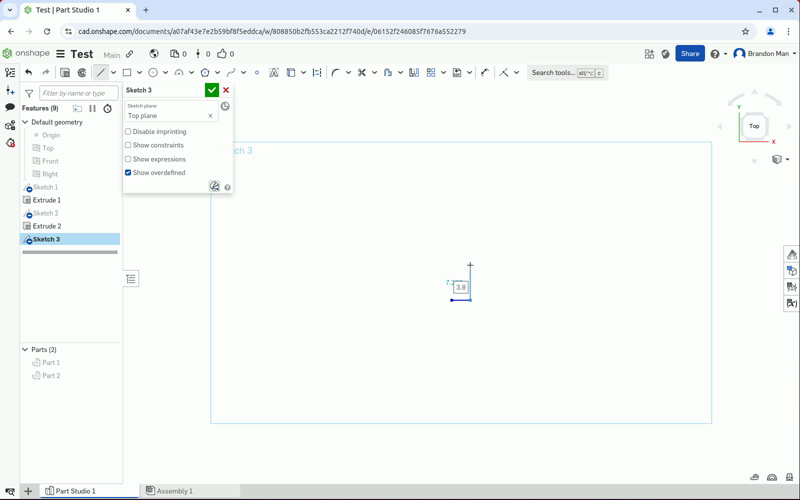
click(470, 264)
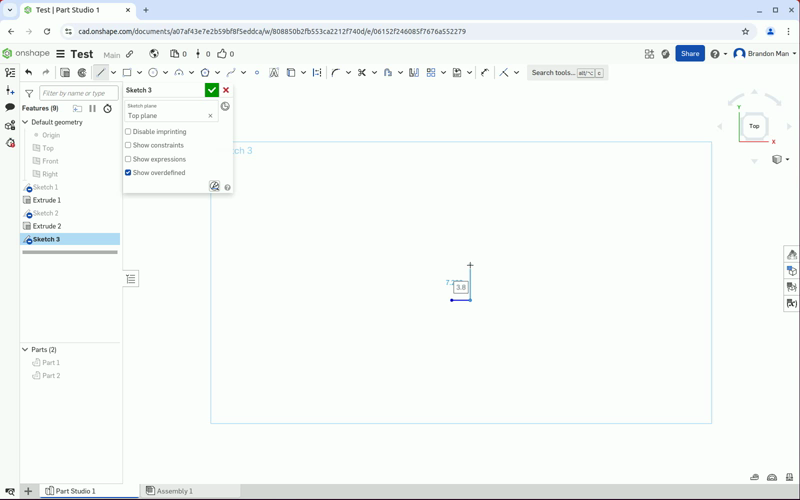
key_up(shift)
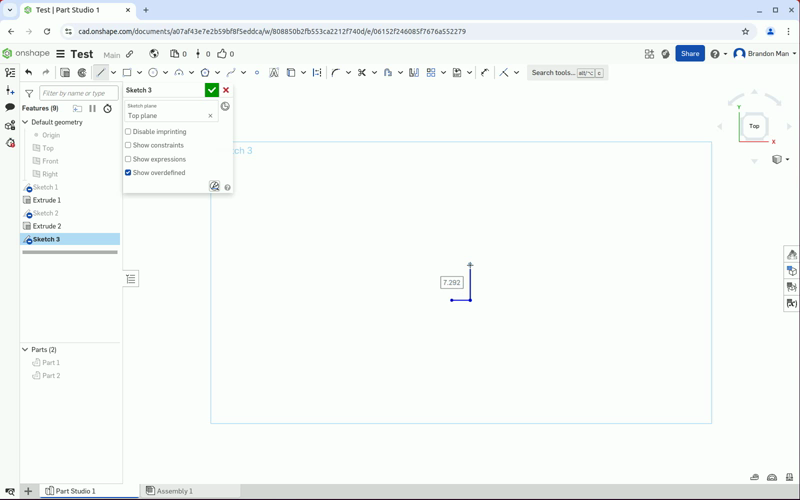
key_down(shift)
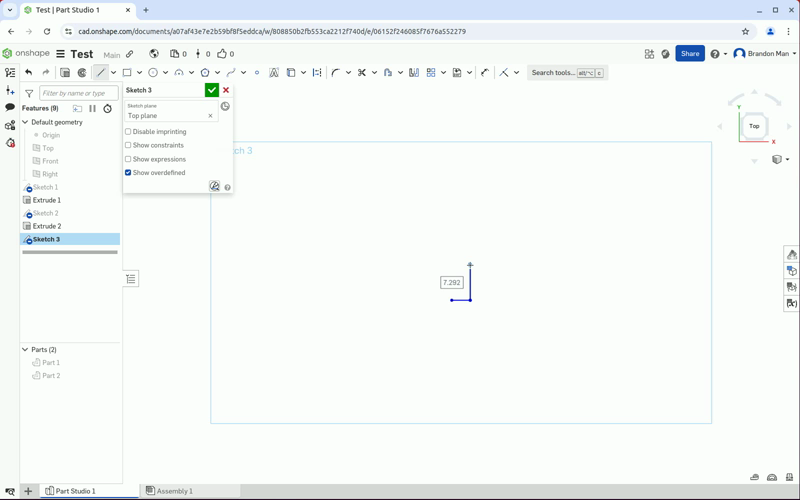
mouse_move(500, 264)
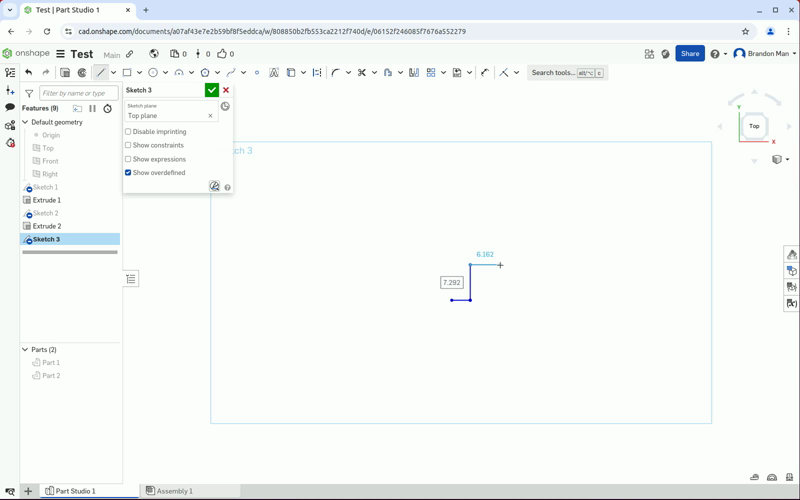
mouse_move(451, 264)
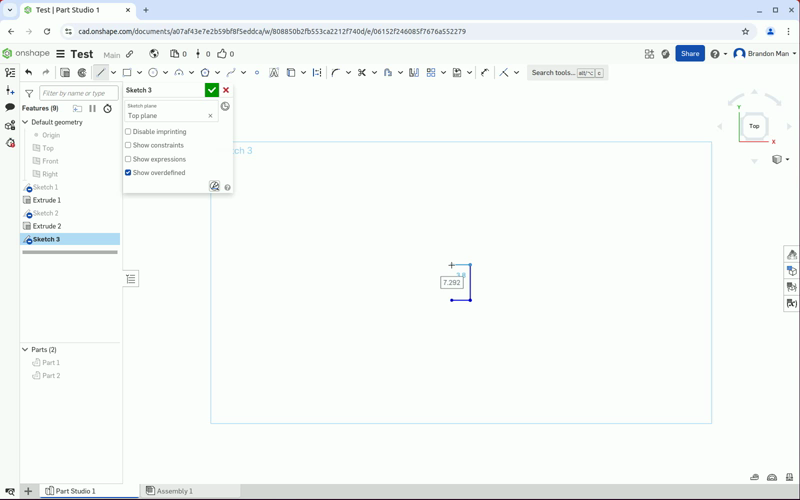
click(451, 264)
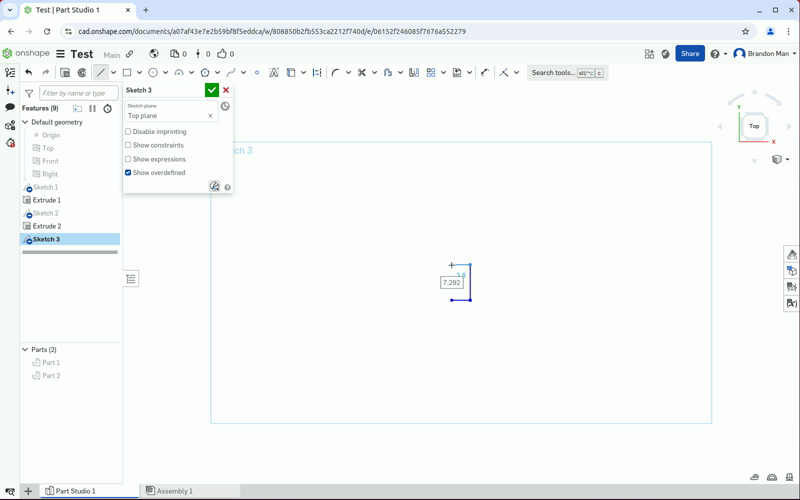
key_up(shift)
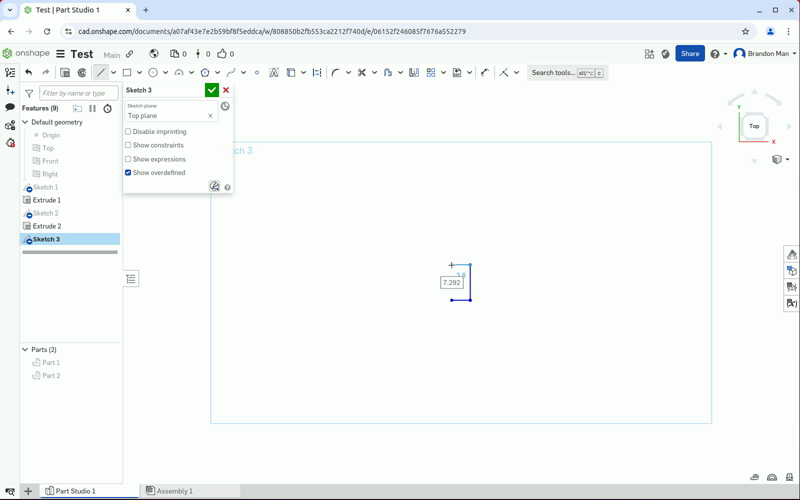
mouse_move(481, 264)
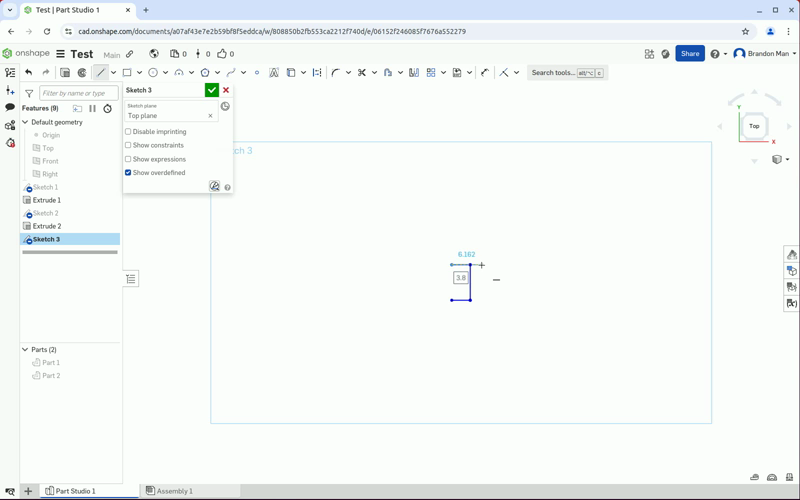
key_down(shift)
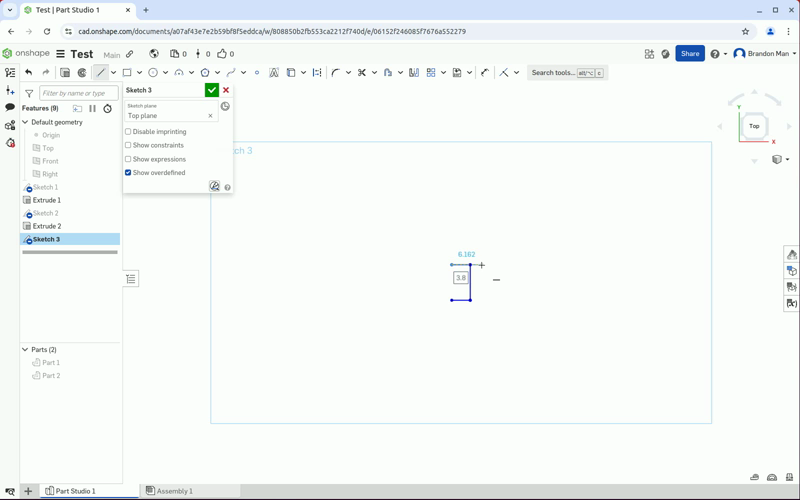
mouse_move(451, 300)
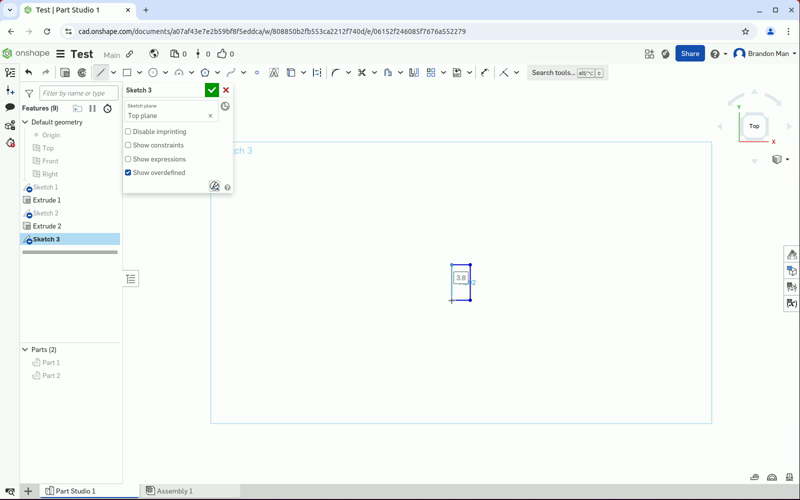
key_up(shift)
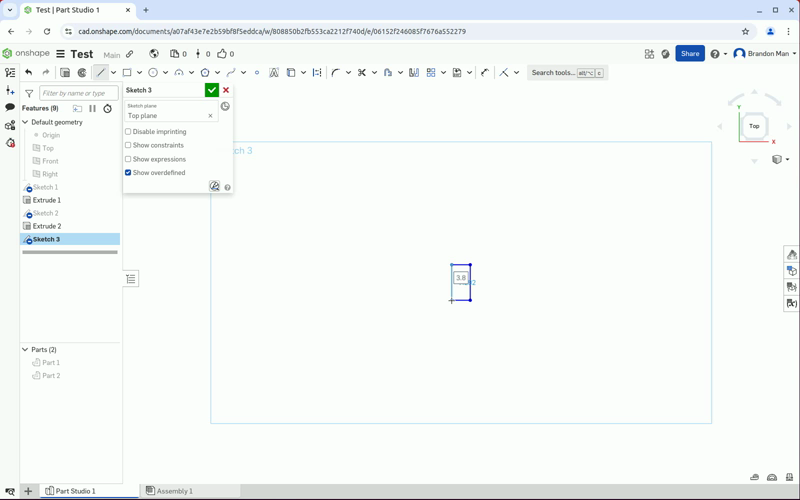
click(451, 300)
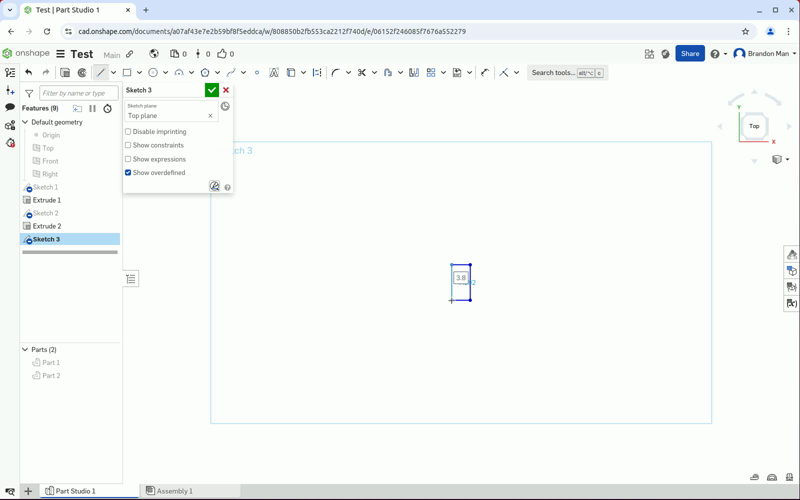
key(esc)
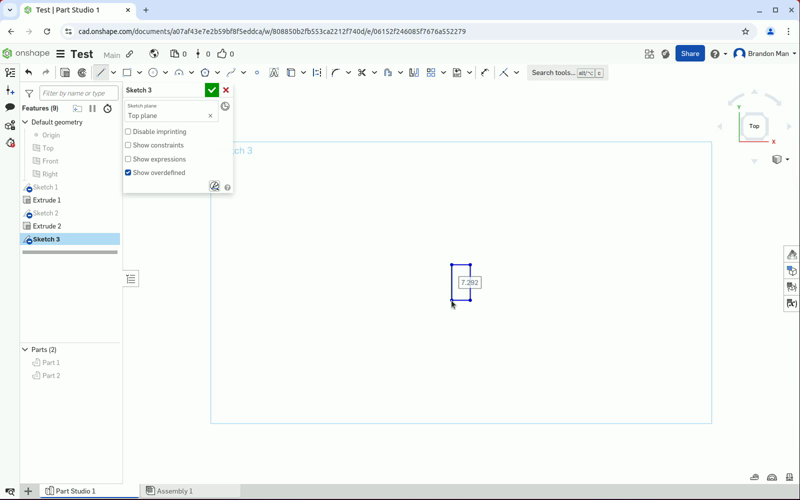
key(c)
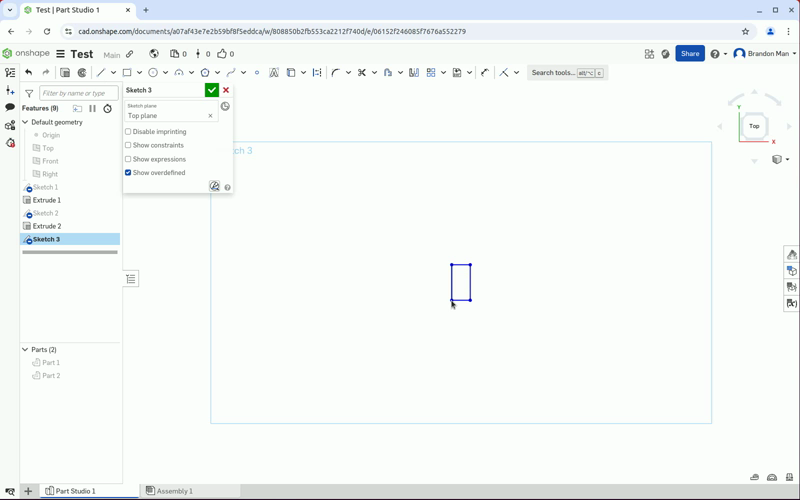
key_down(shift)
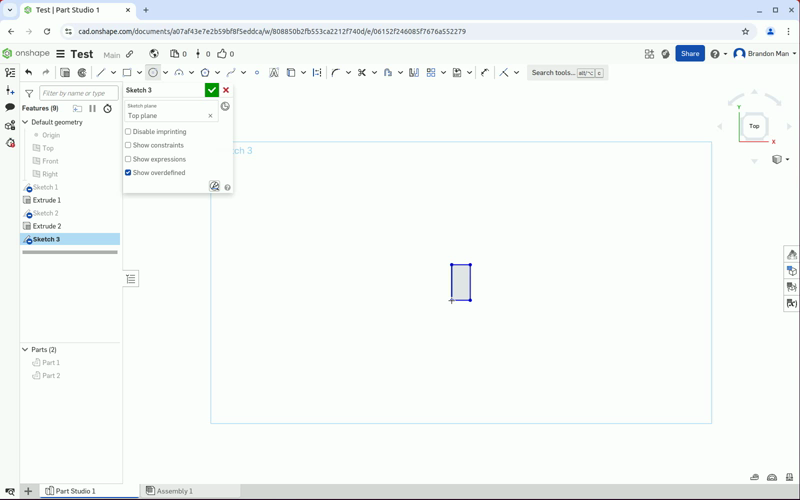
mouse_move(461, 282)
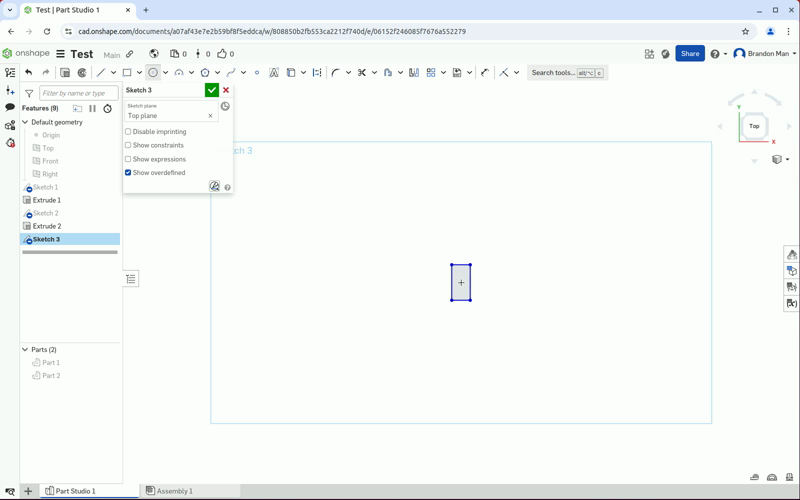
click(461, 282)
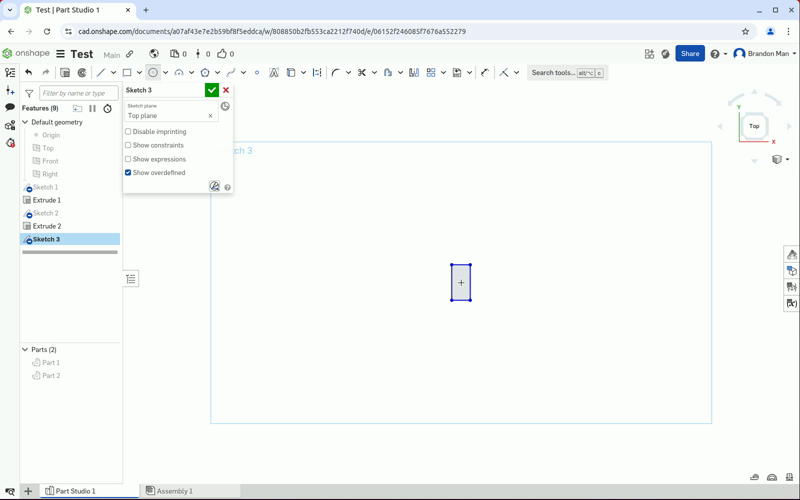
key_up(shift)
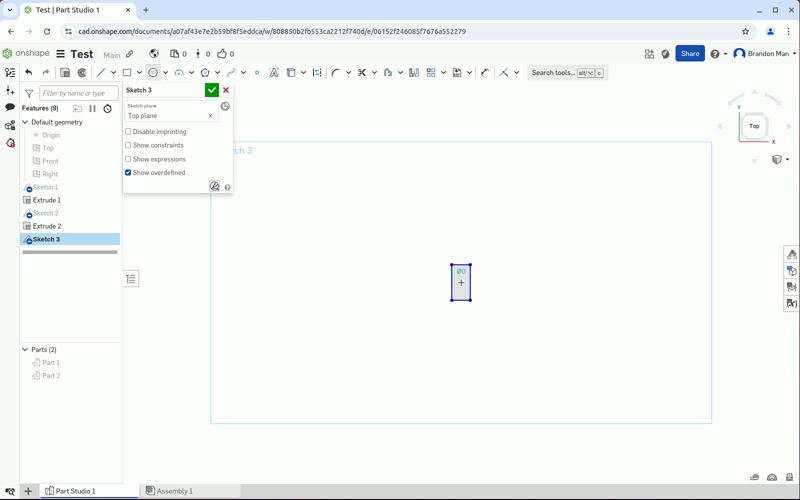
mouse_move(464, 282)
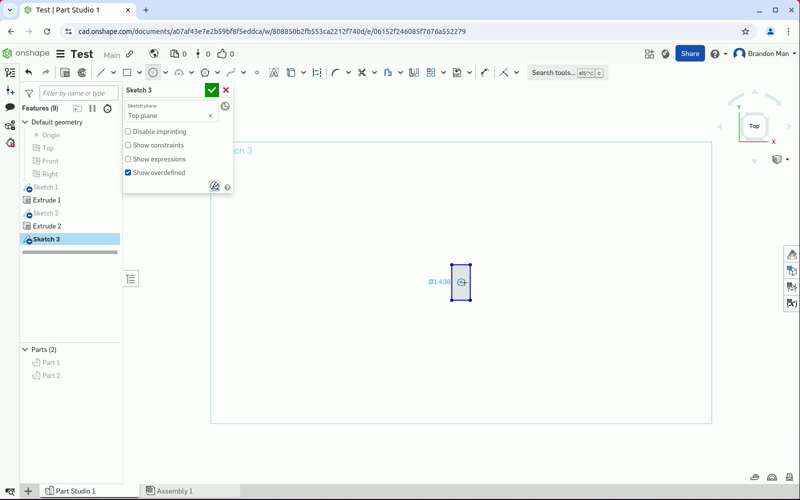
click(464, 282)
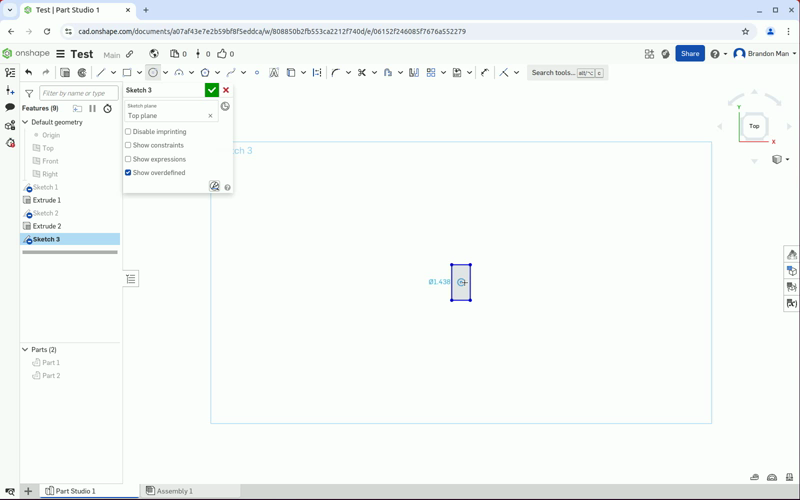
key(esc)
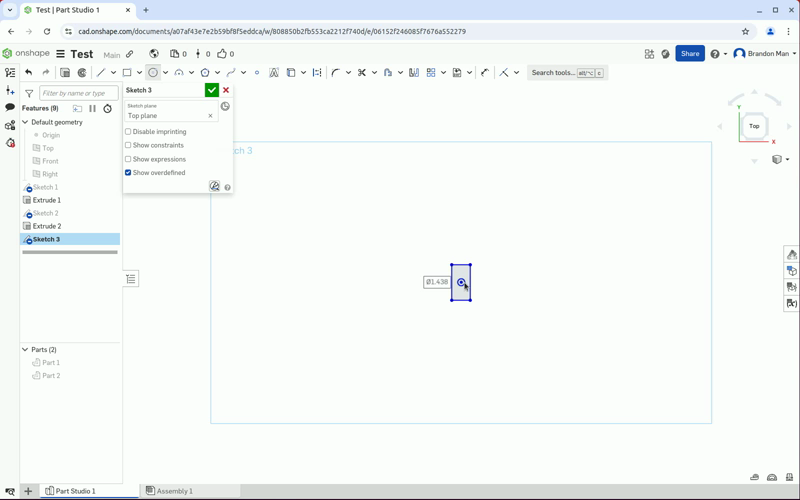
mouse_move(455, 288)
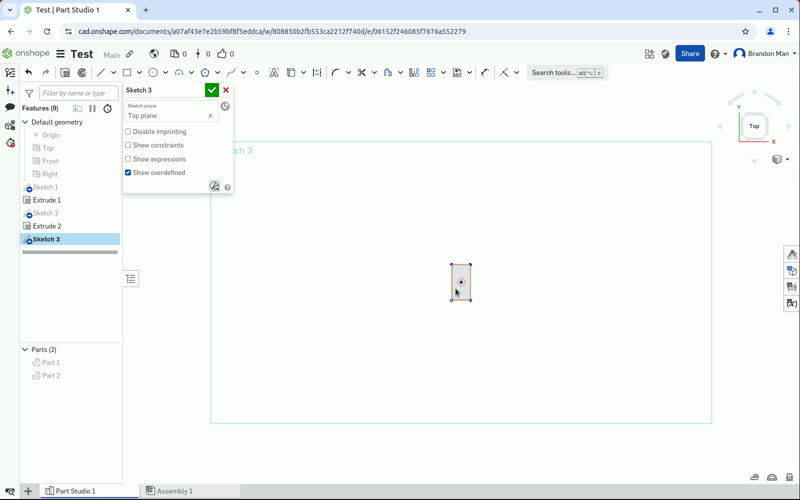
scroll(6)
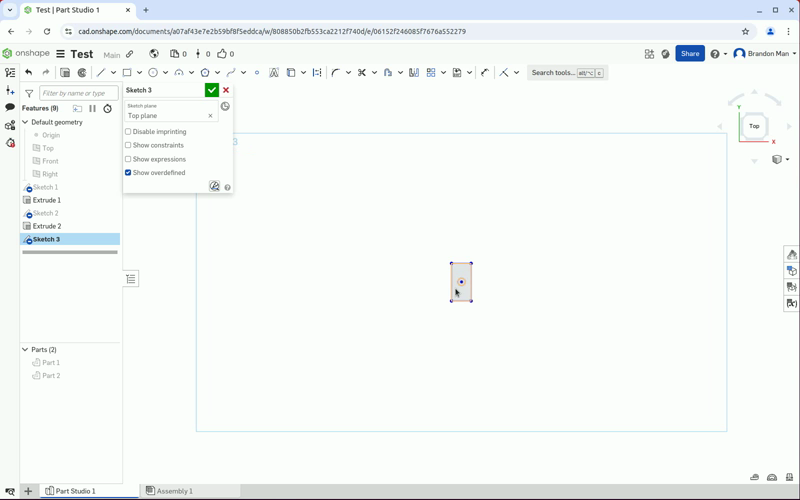
scroll(6)
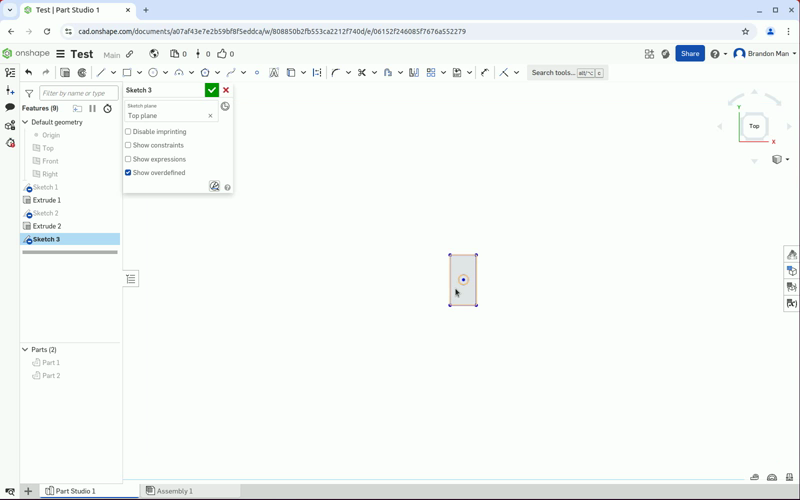
scroll(6)
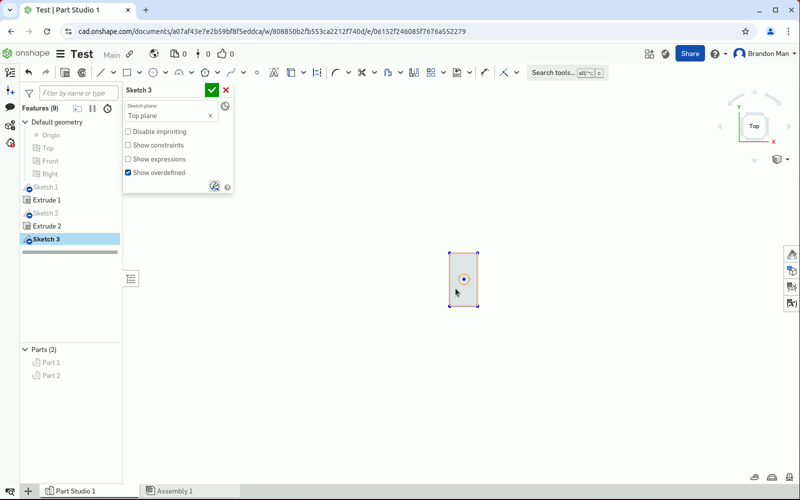
scroll(6)
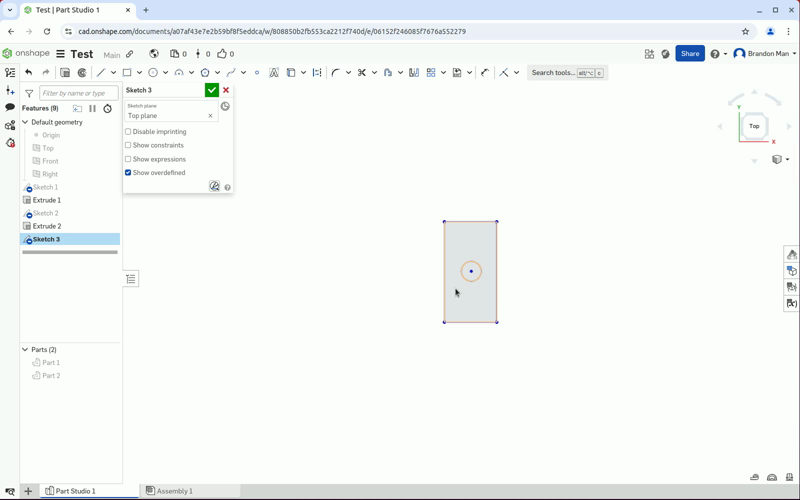
scroll(6)
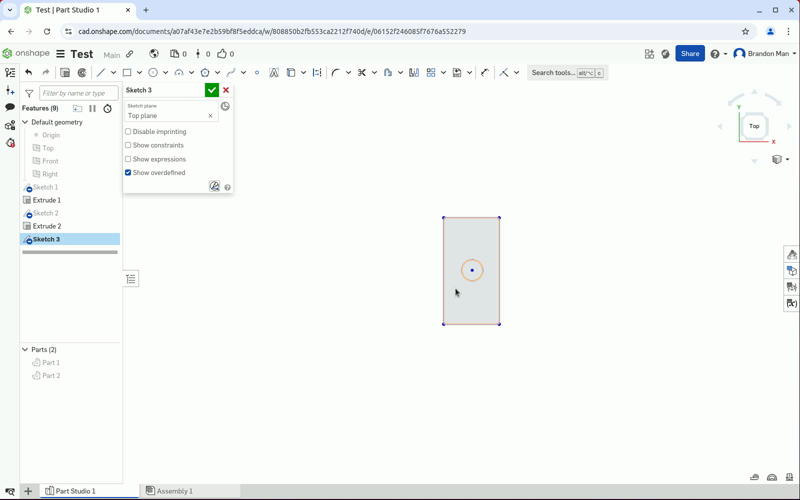
scroll(6)
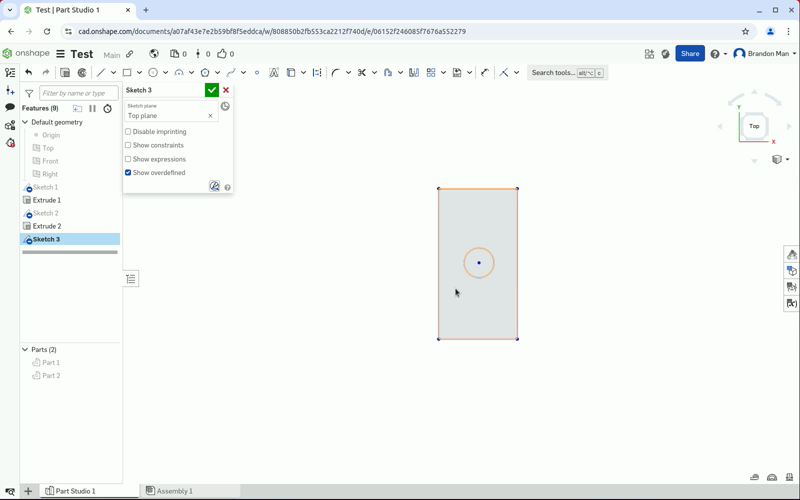
scroll(6)
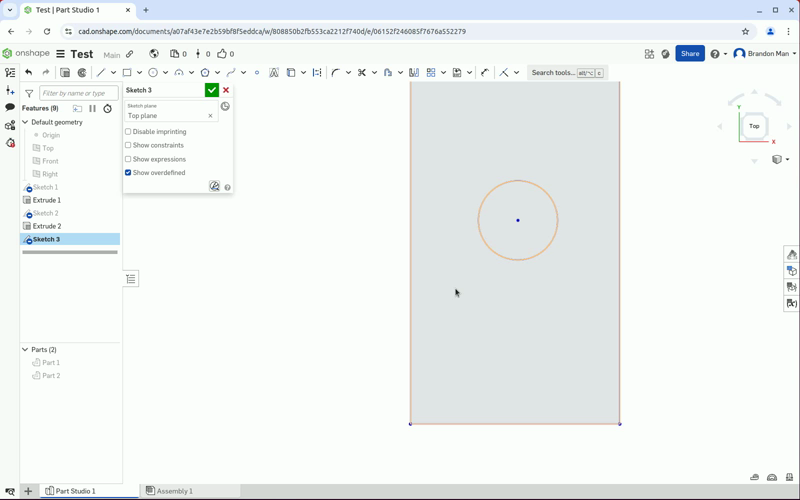
click(455, 288)
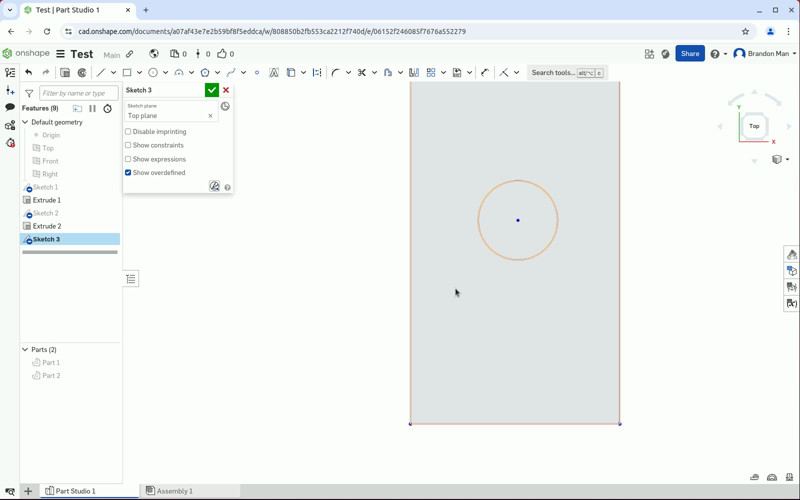
scroll(-6)
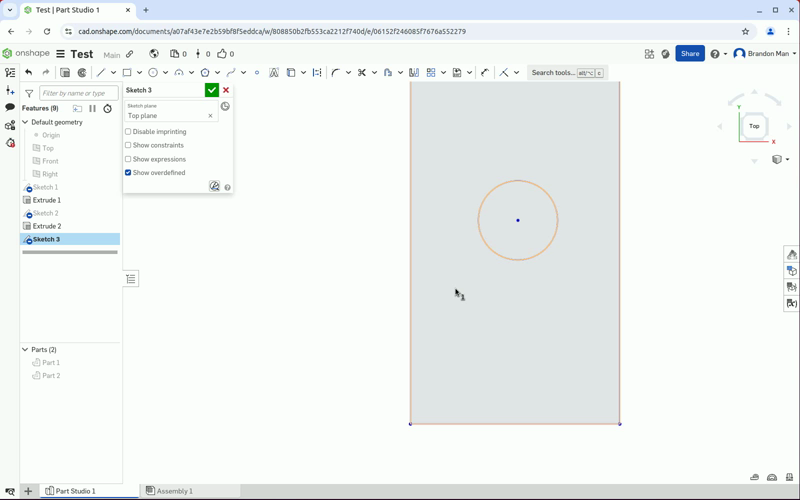
scroll(-6)
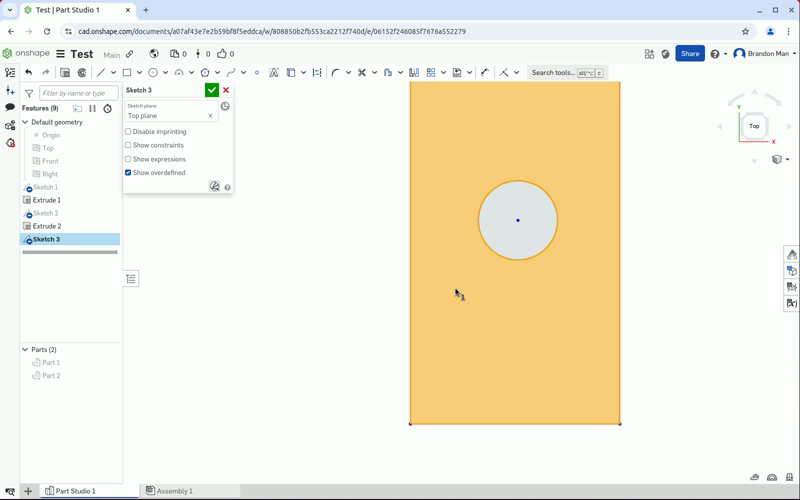
scroll(-6)
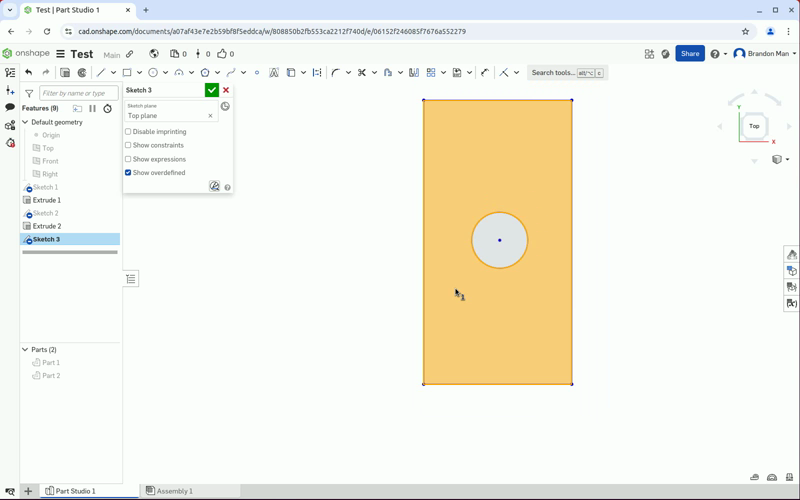
scroll(-6)
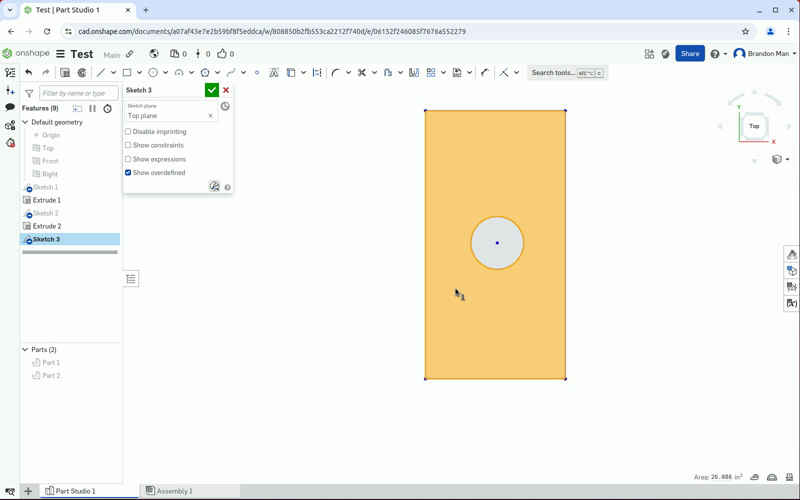
scroll(-6)
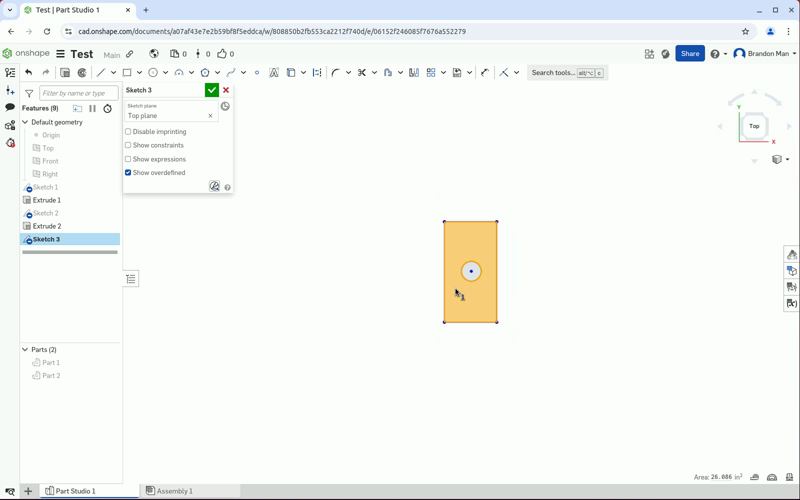
scroll(-6)
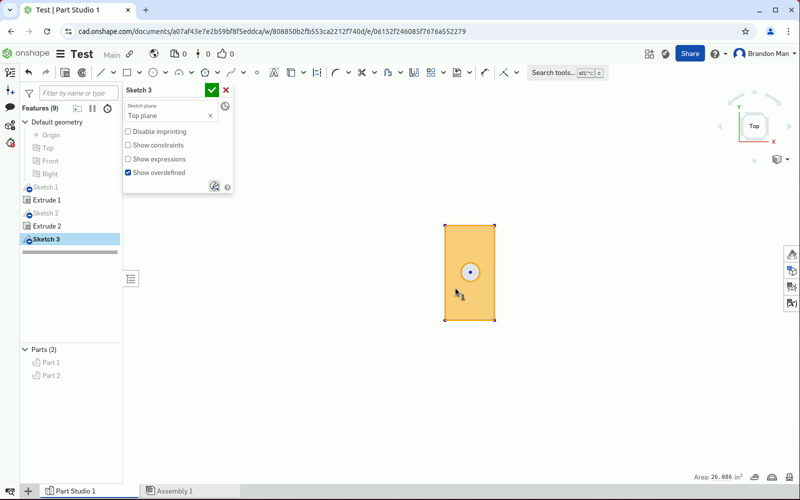
scroll(-6)
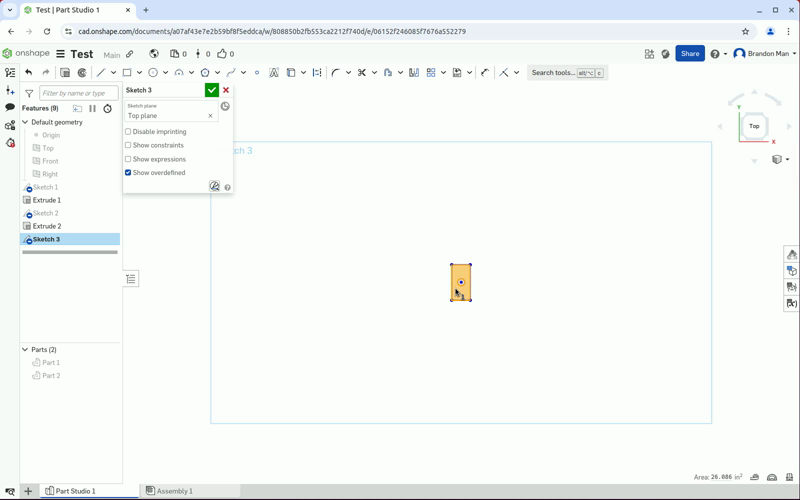
mouse_move(73, 352)
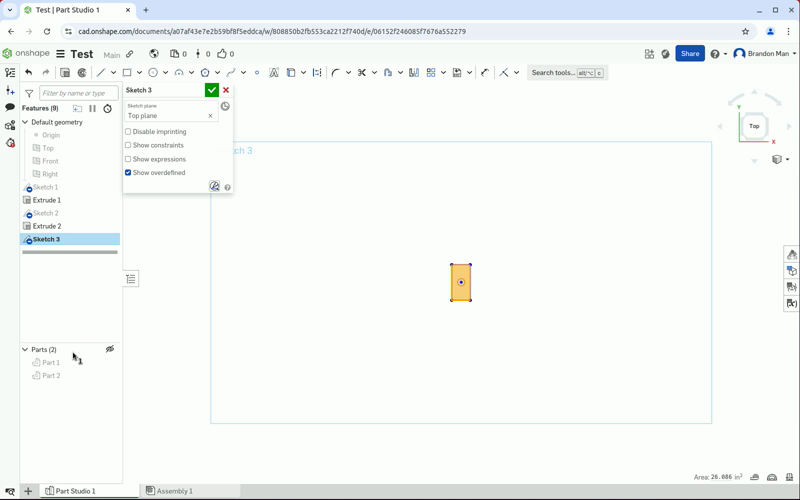
key(shift+y)
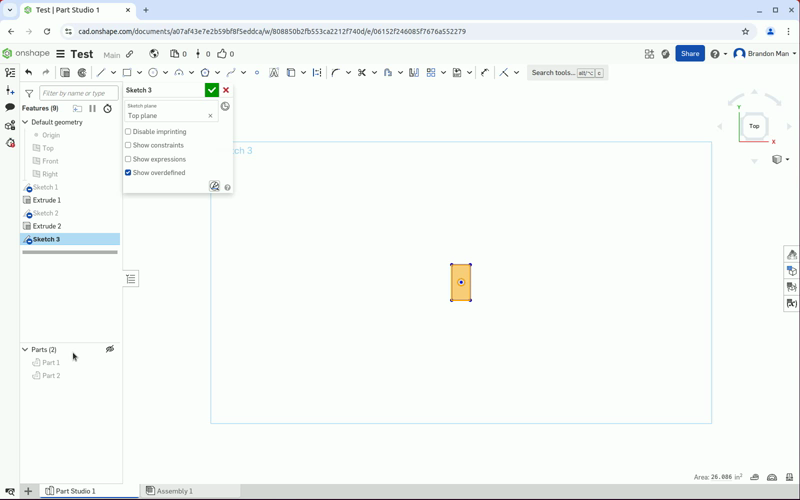
key(shift+e)
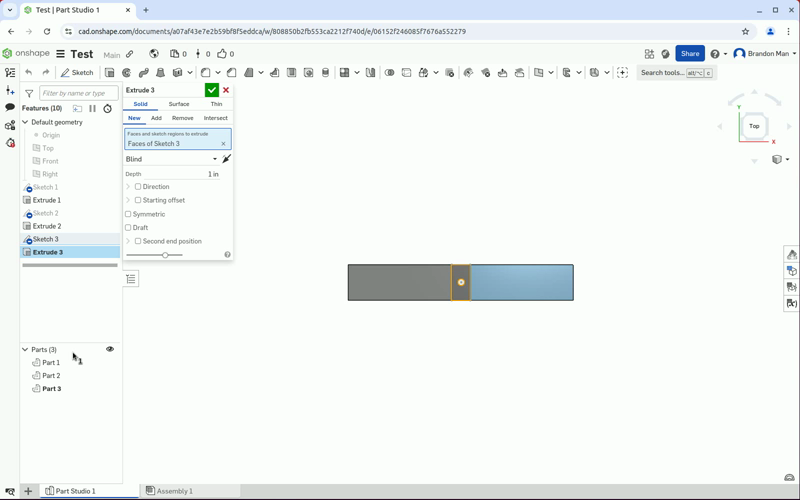
mouse_move(143, 106)
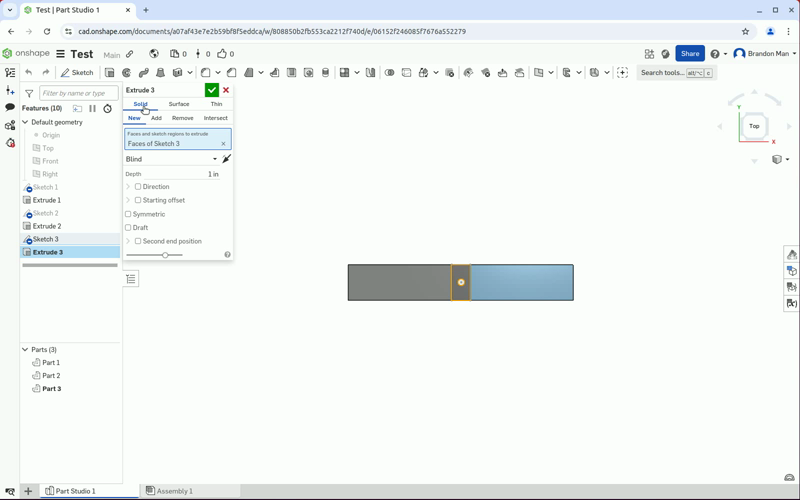
click(143, 106)
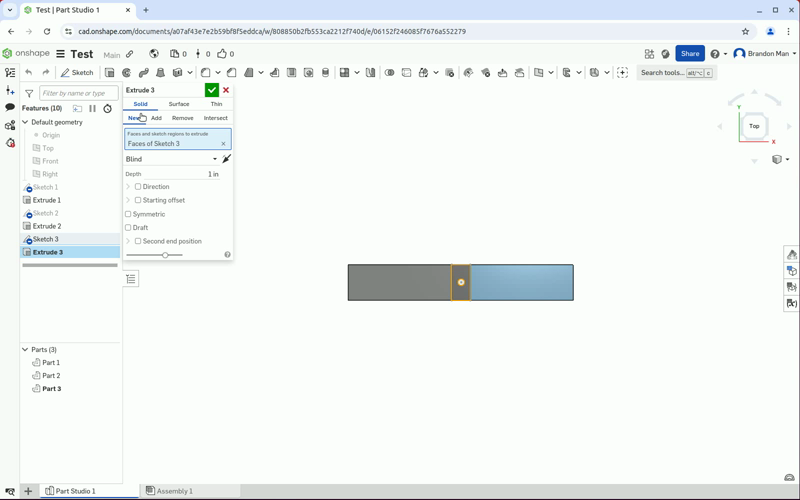
mouse_move(137, 120)
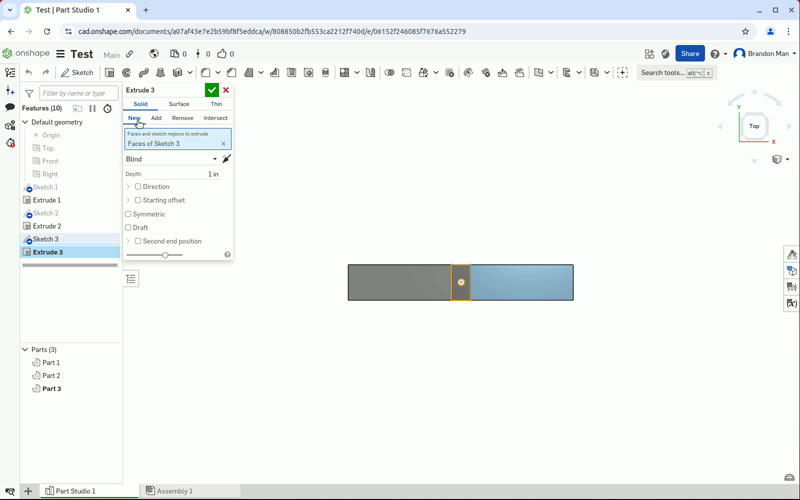
click(137, 120)
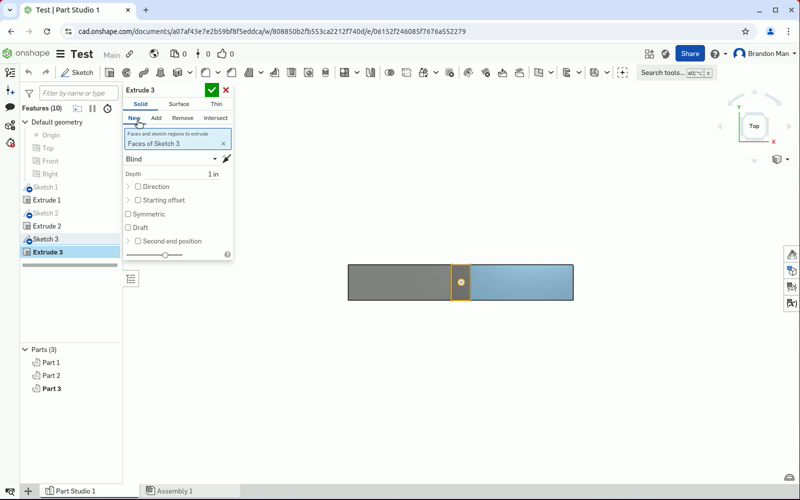
key(tab, 4)
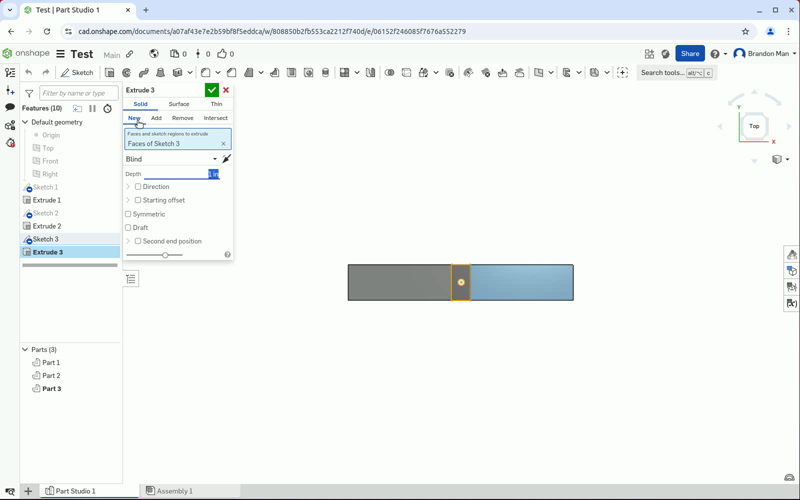
text(2.407)
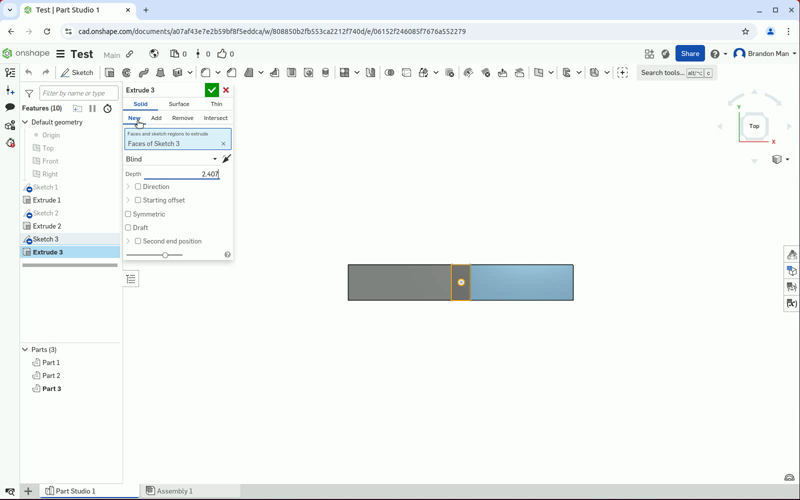
key(enter)
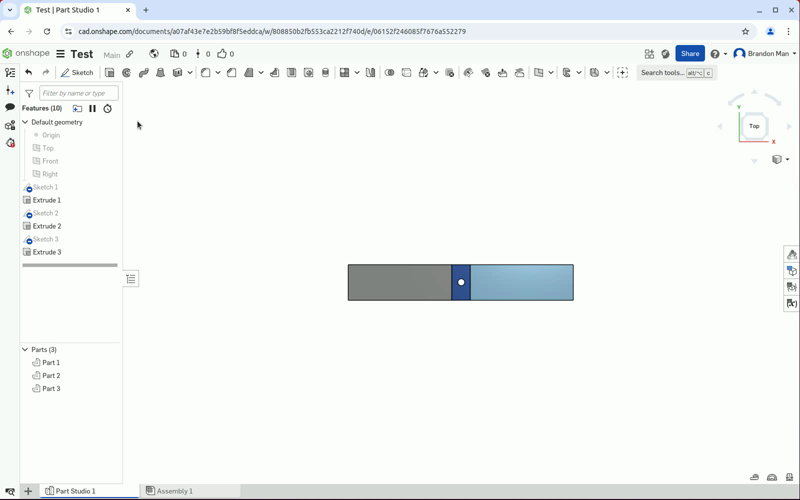
key(shift+h)
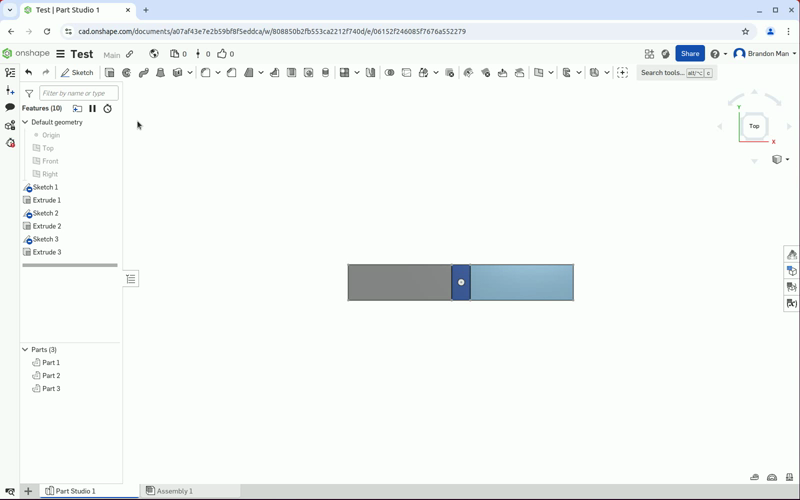
key(shift+h)
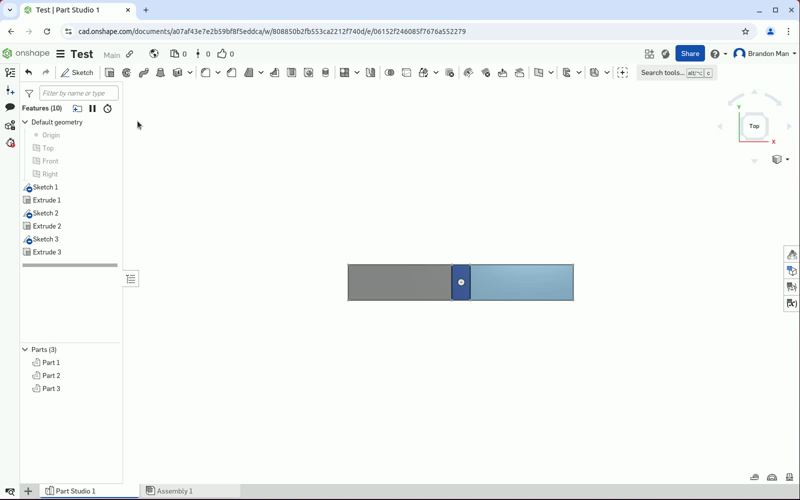
key(shift+7)
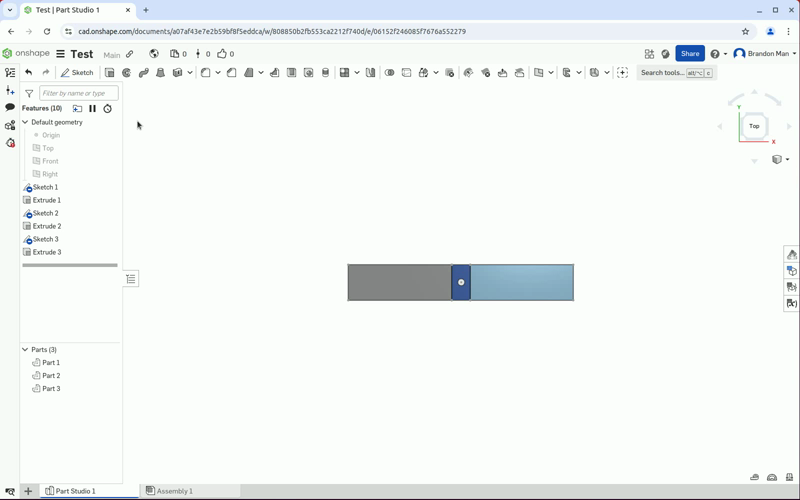
key(up, 3)
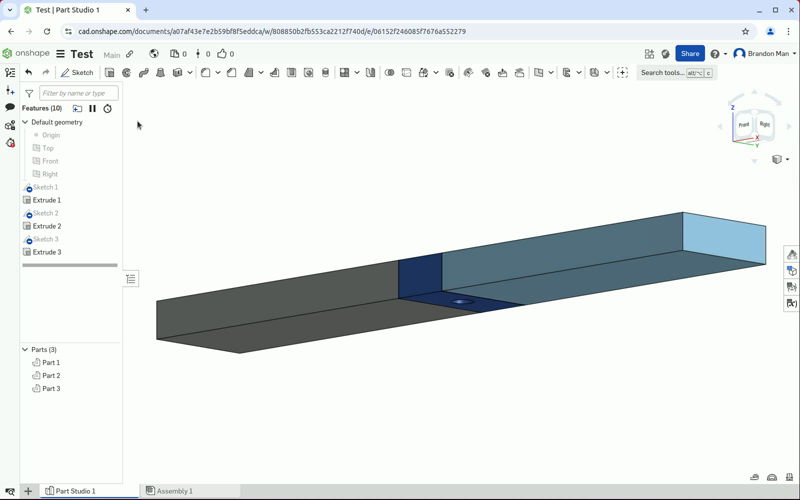
key(left, 3)
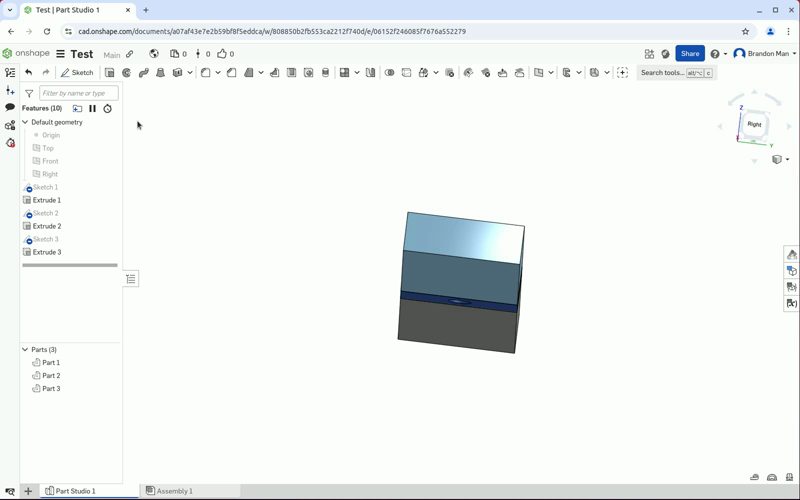
key(right, 3)
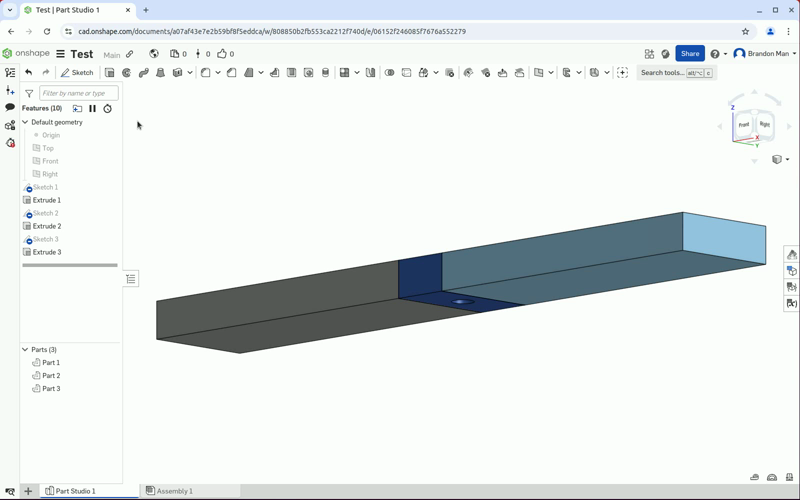
key(down, 3)
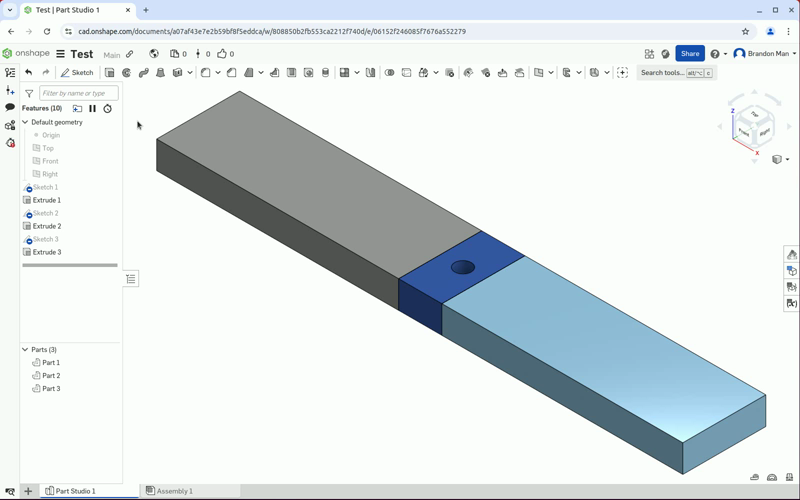
mouse_move(73, 189)
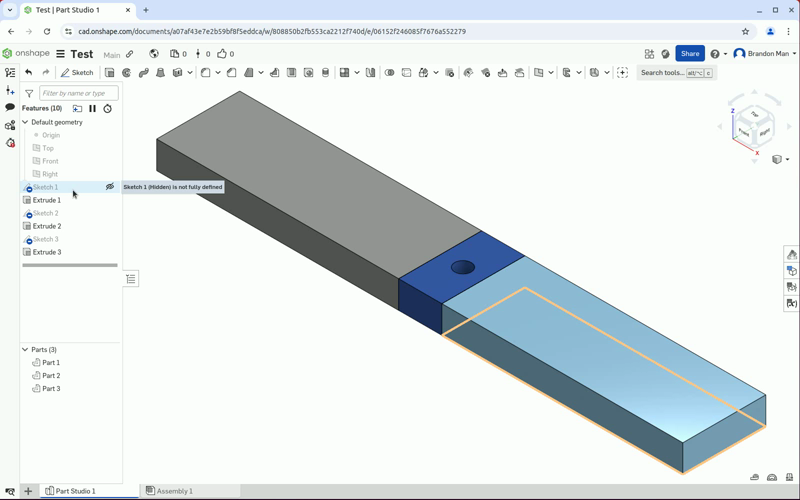
click(73, 189)